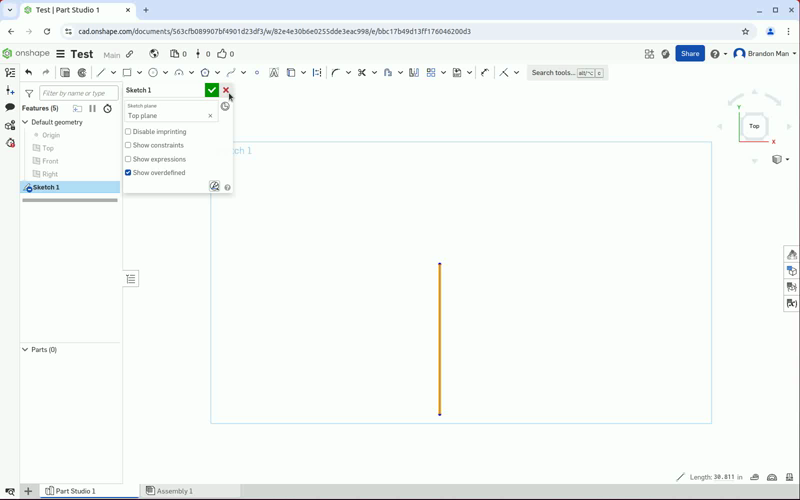
key(shift+h)
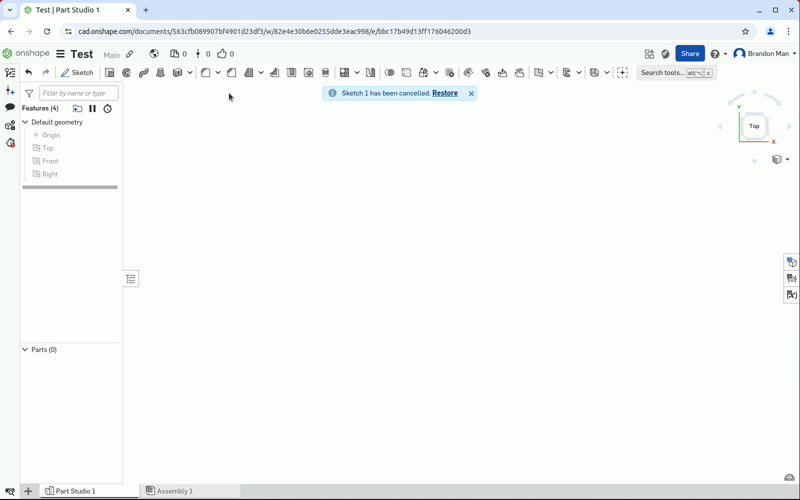
mouse_move(73, 352)
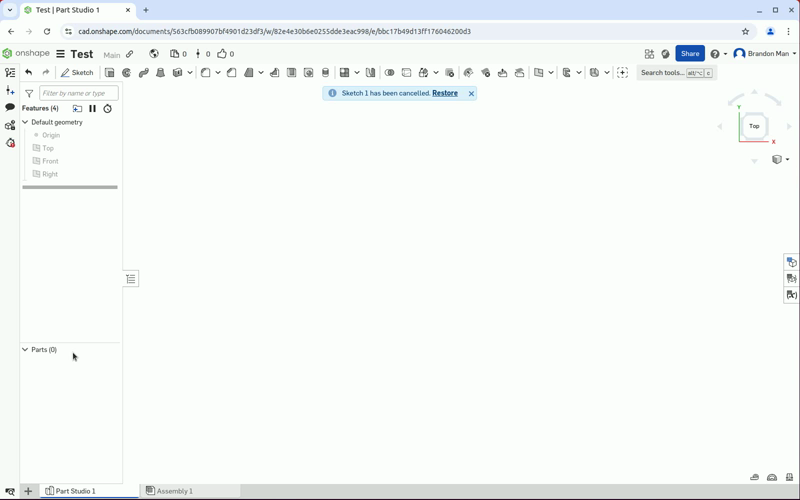
key(y)
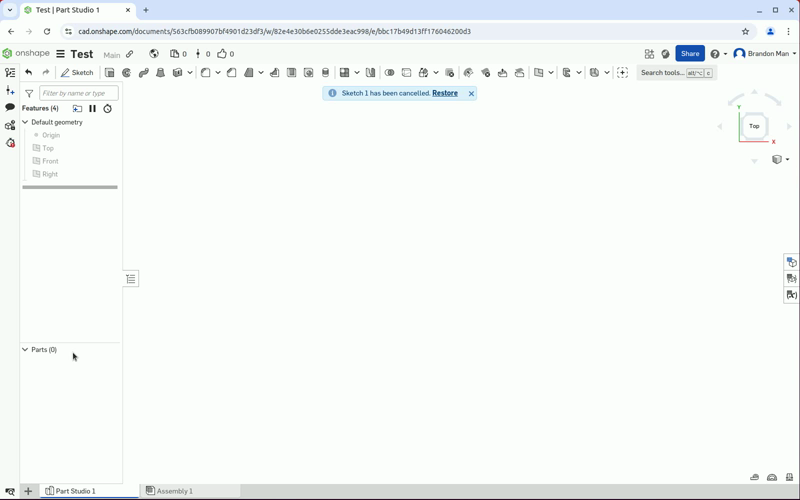
key(shift+p)
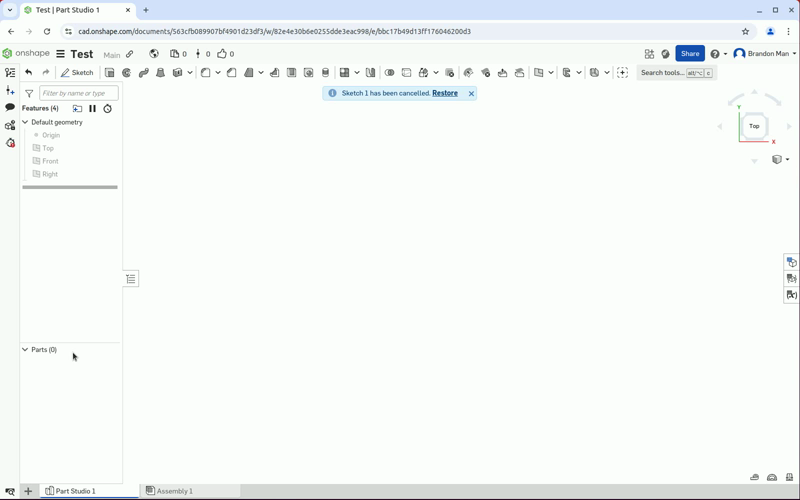
key(space)
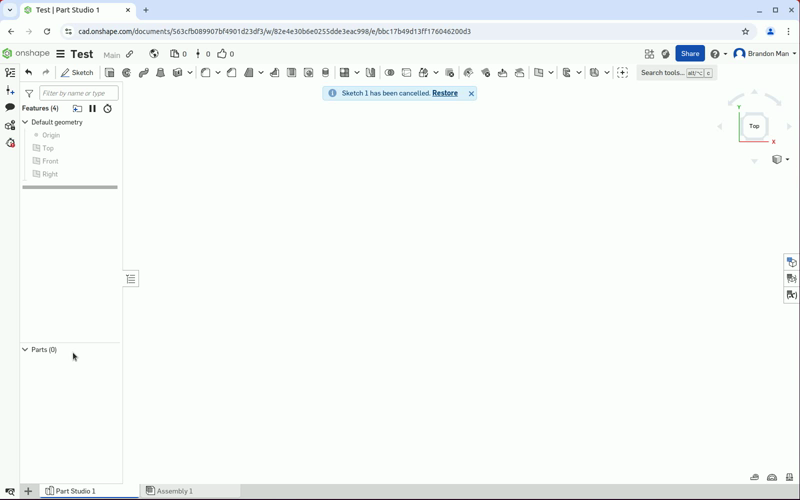
key_down(shift)
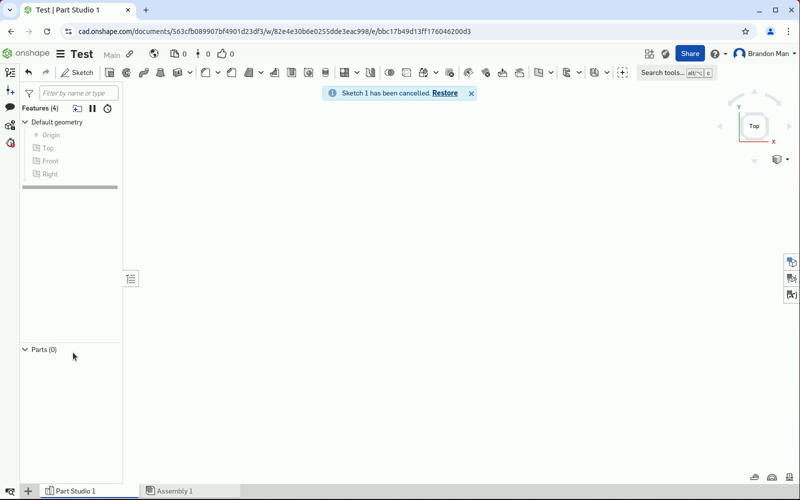
key(up)
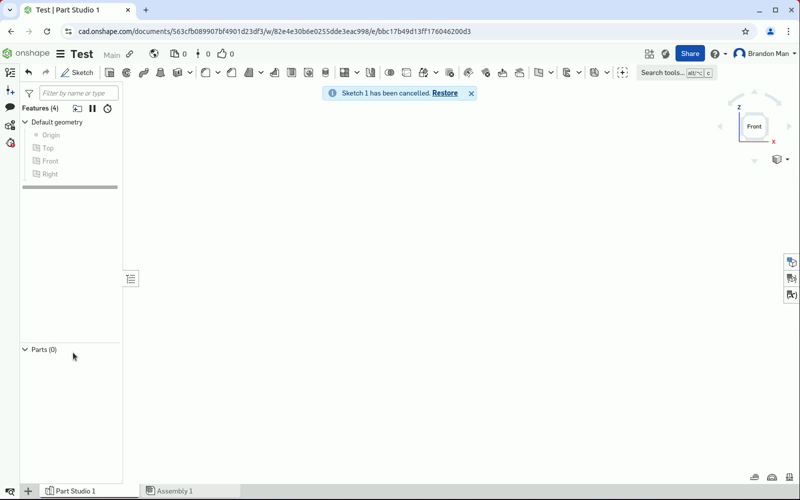
key_up(shift)
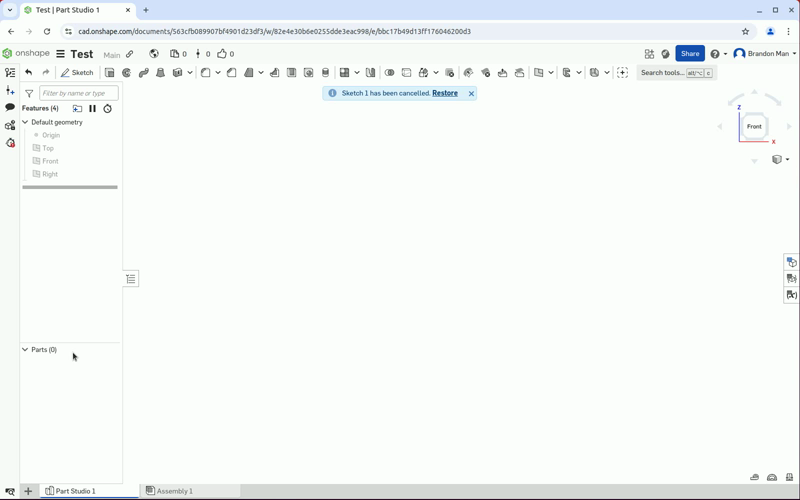
mouse_move(73, 352)
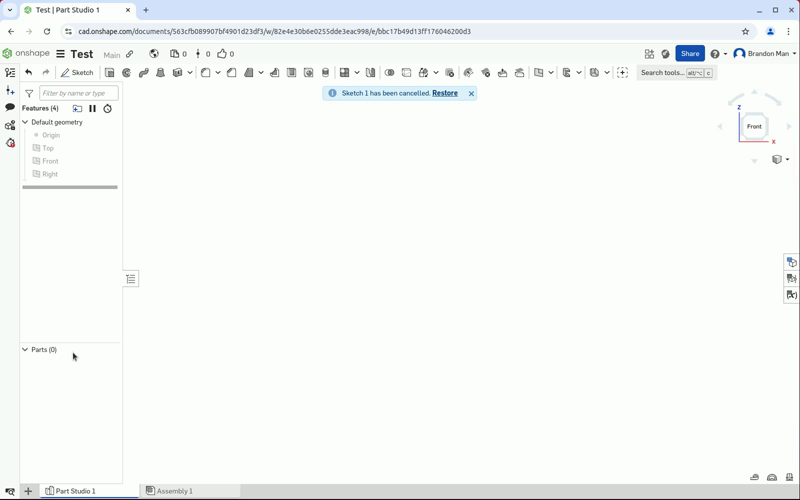
key(shift+y)
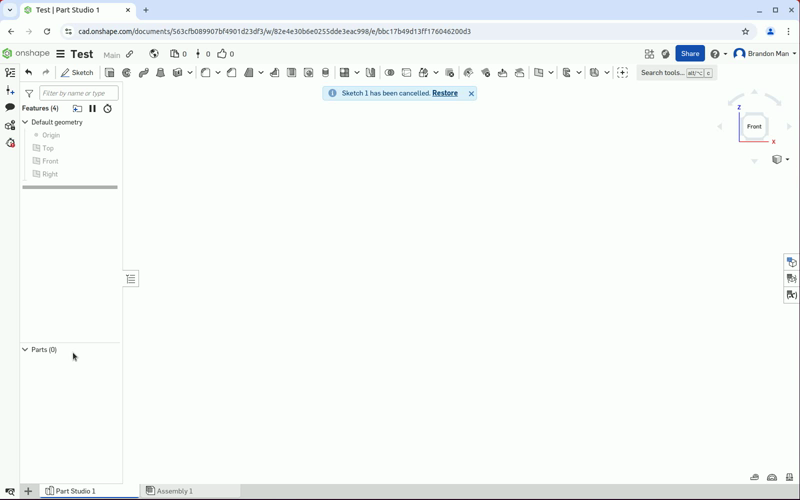
key(shift+s)
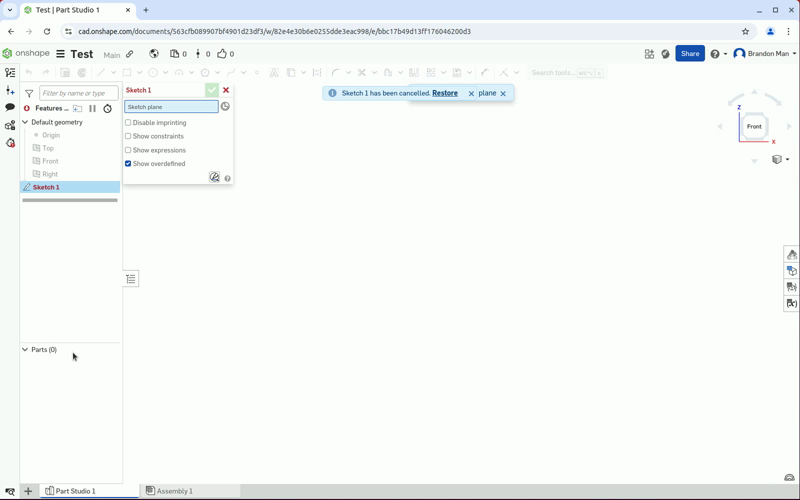
mouse_move(73, 163)
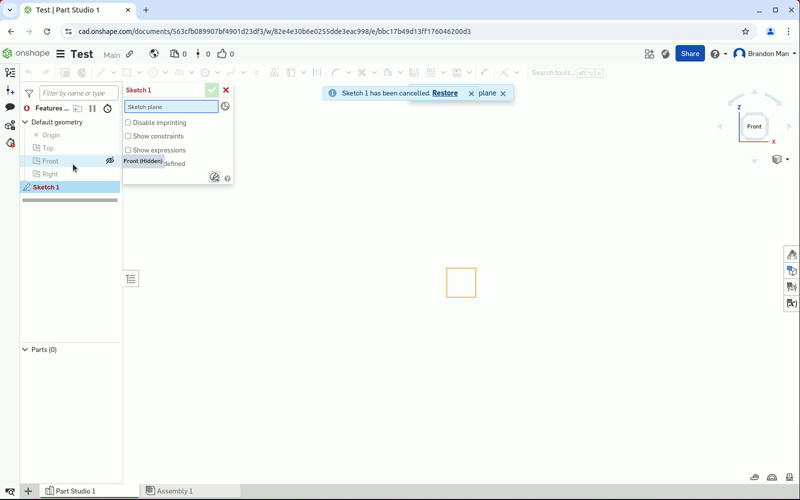
click(73, 163)
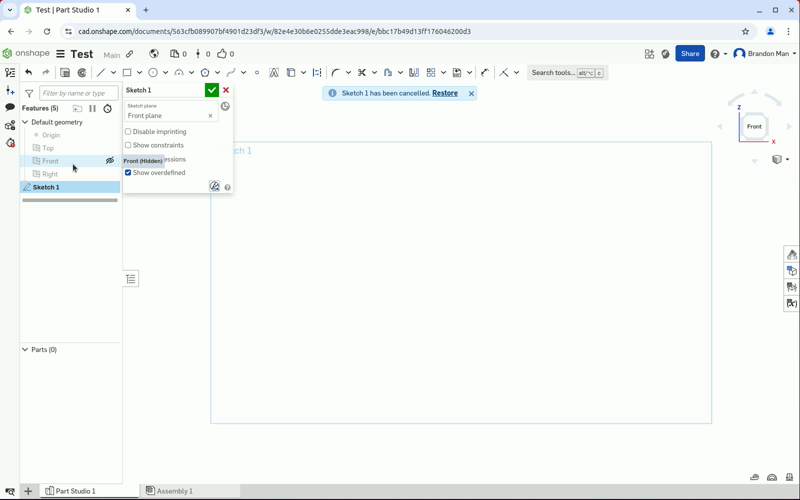
mouse_move(73, 352)
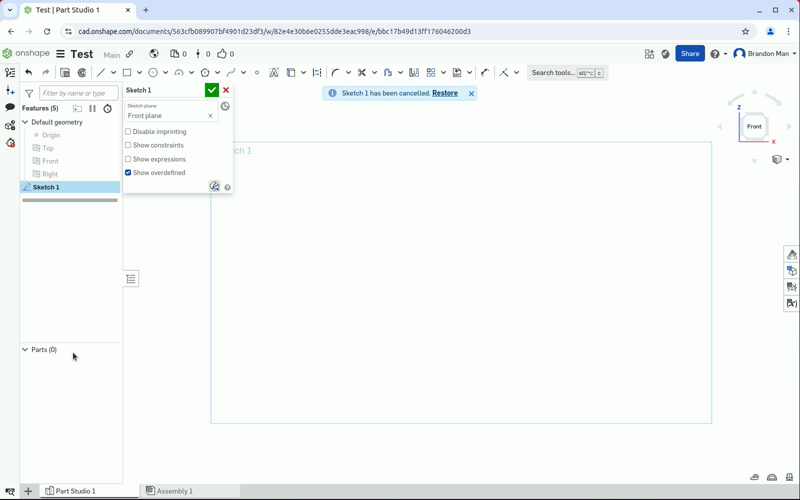
key(y)
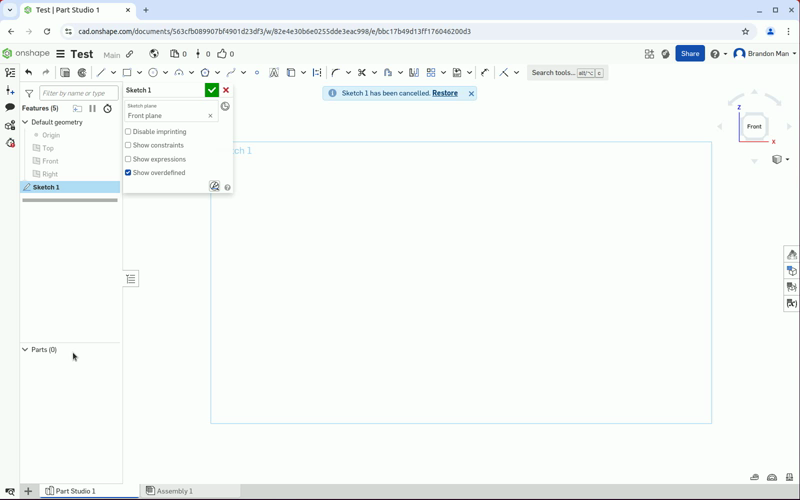
key(l)
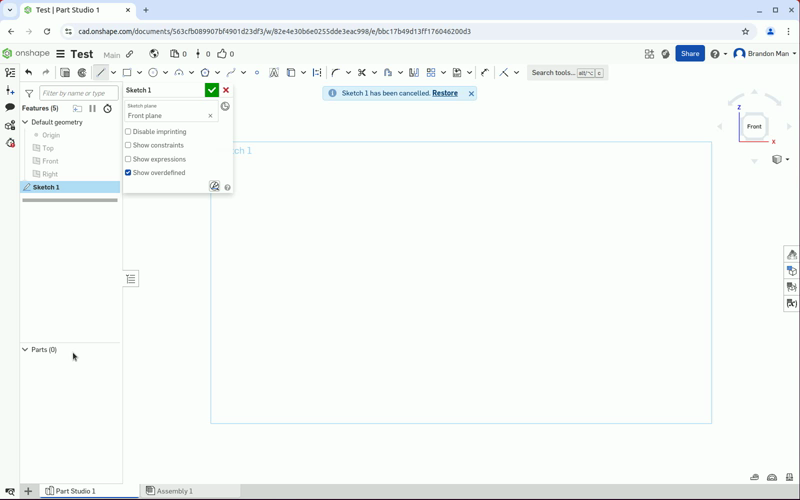
key_down(shift)
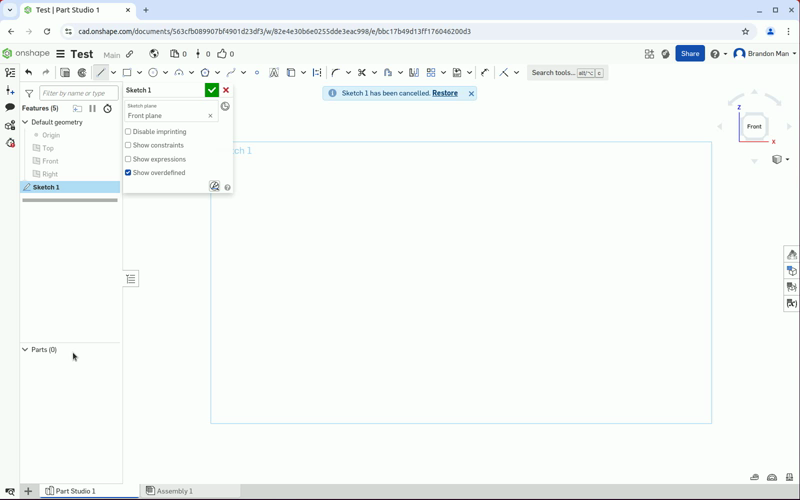
mouse_move(352, 319)
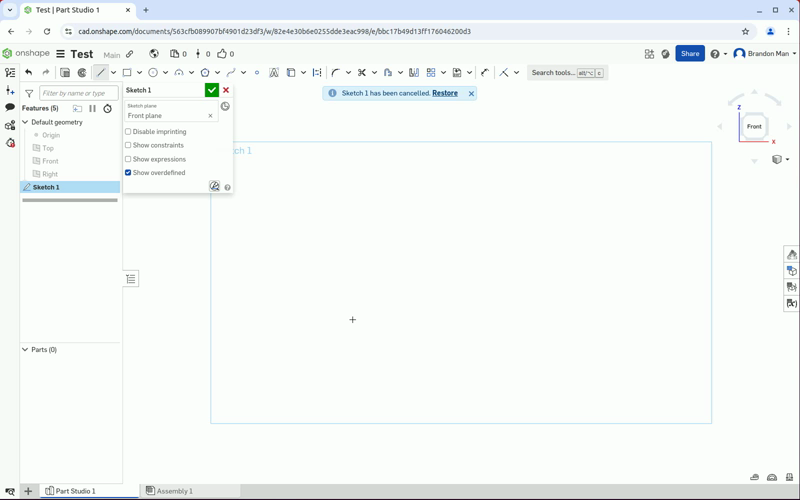
click(352, 319)
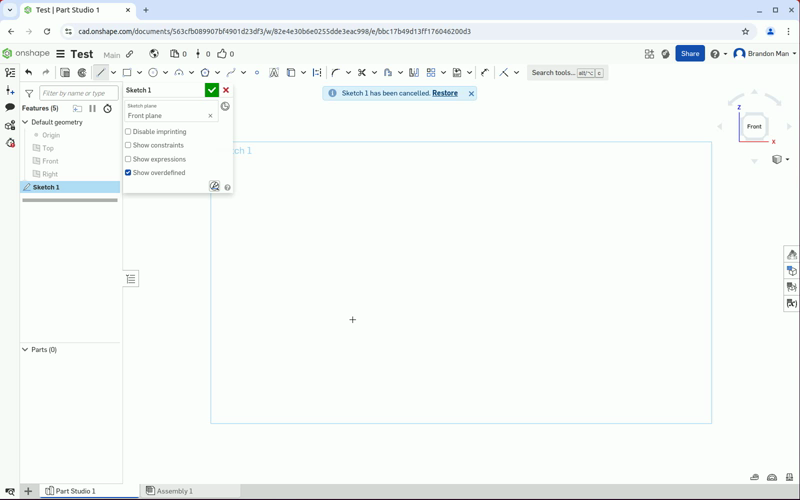
key_up(shift)
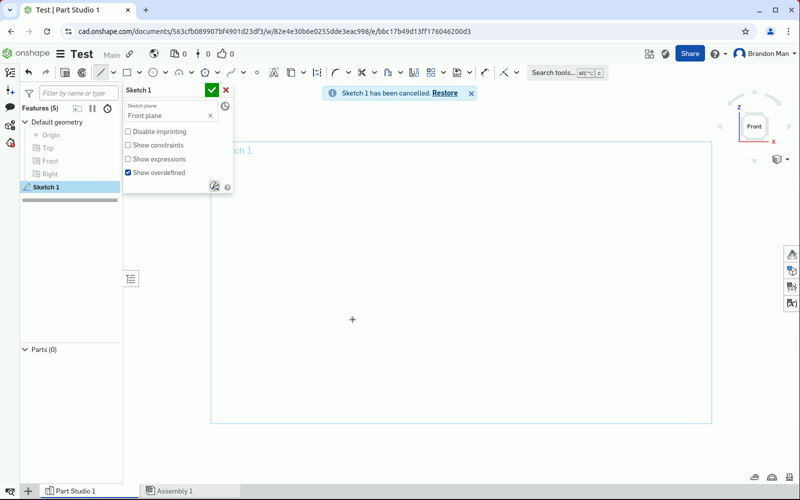
key_down(shift)
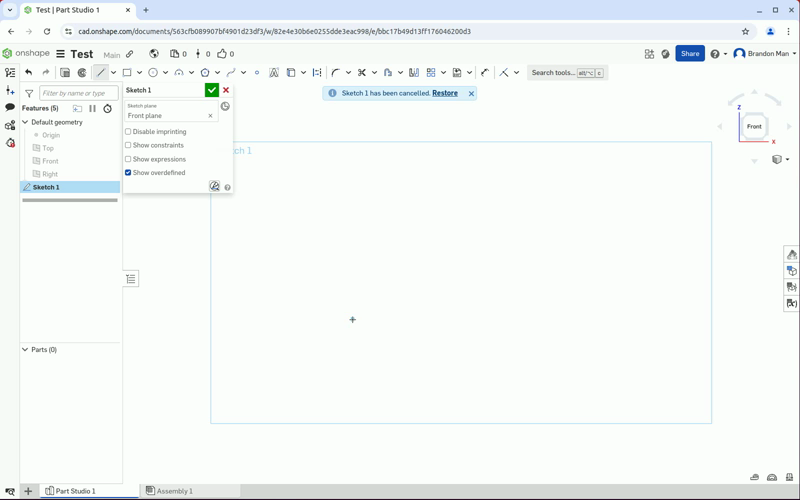
mouse_move(394, 388)
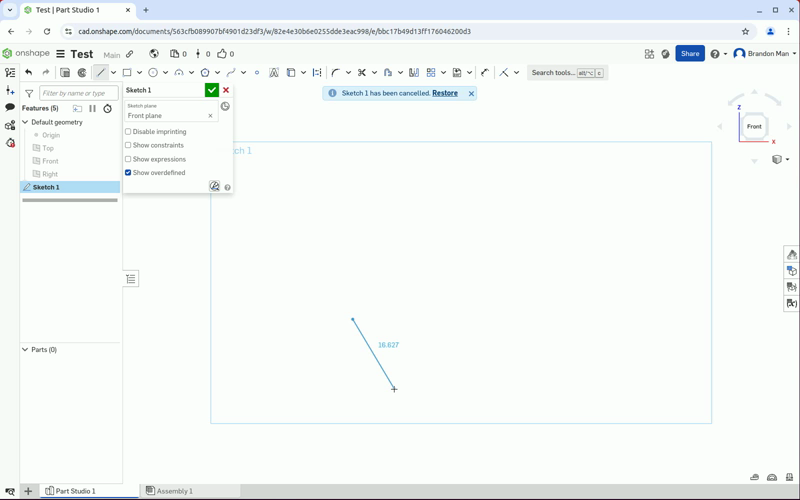
click(394, 388)
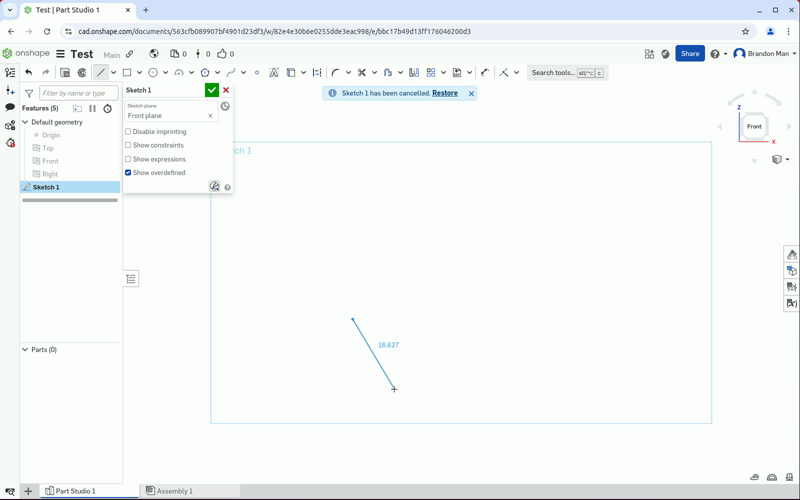
key_up(shift)
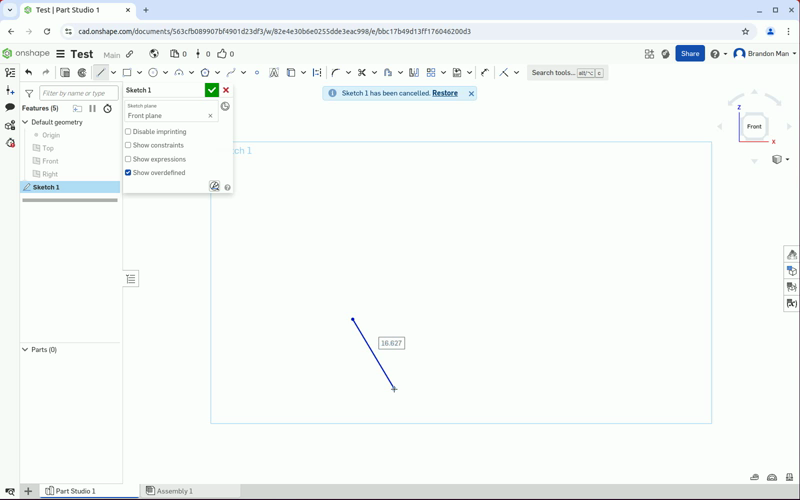
key_down(shift)
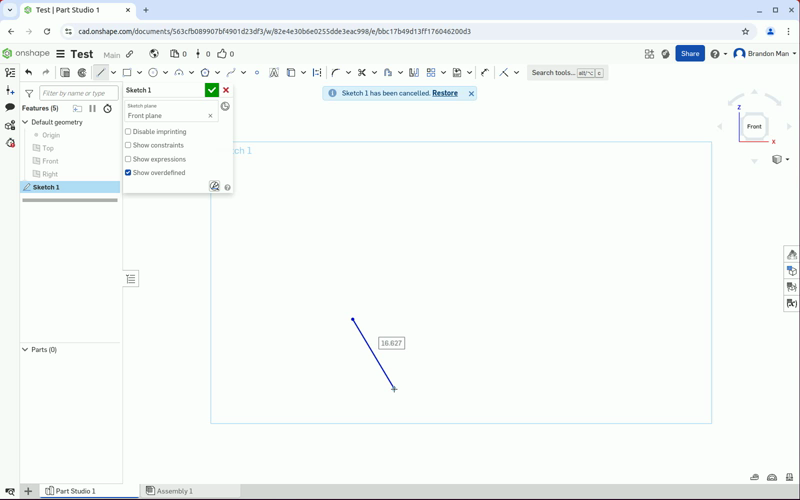
mouse_move(572, 388)
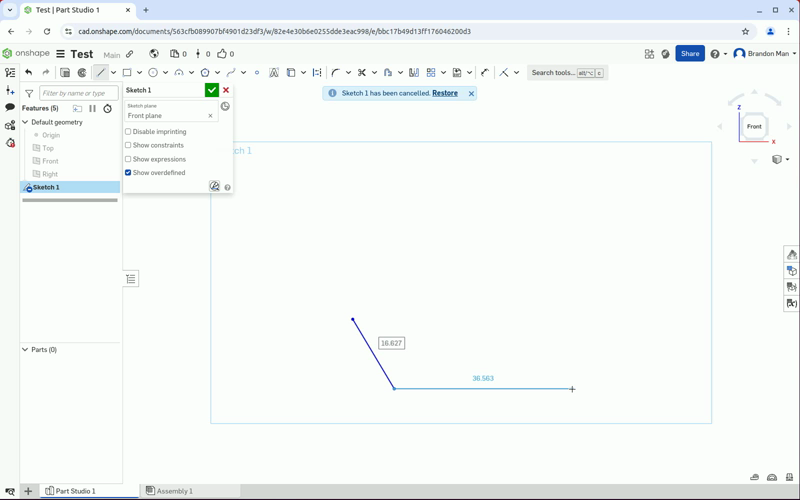
click(572, 388)
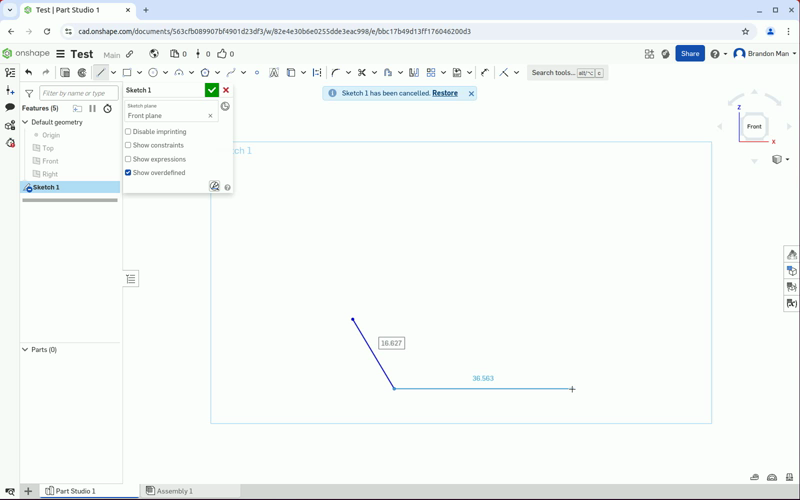
key_up(shift)
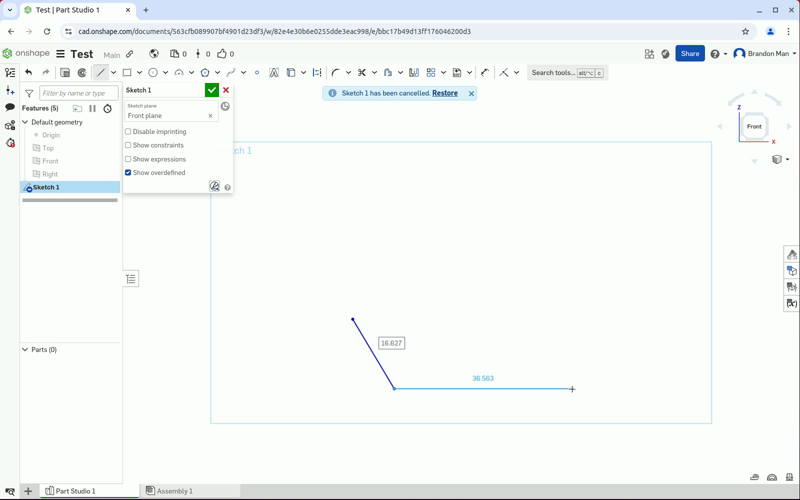
key_down(shift)
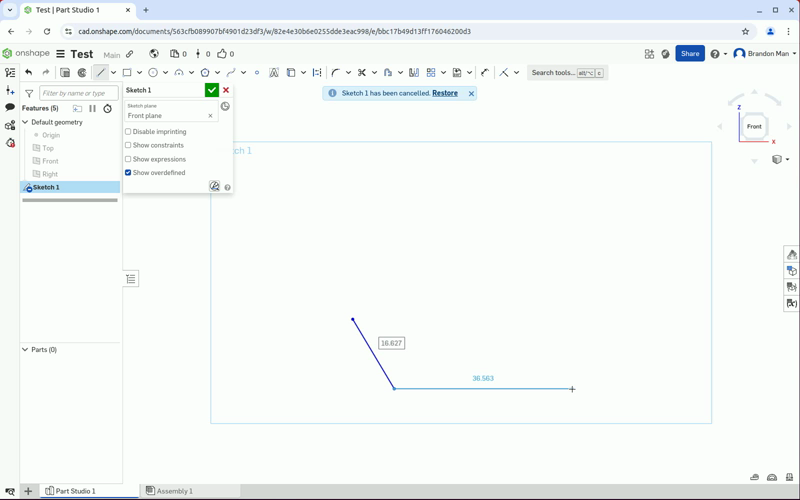
mouse_move(572, 293)
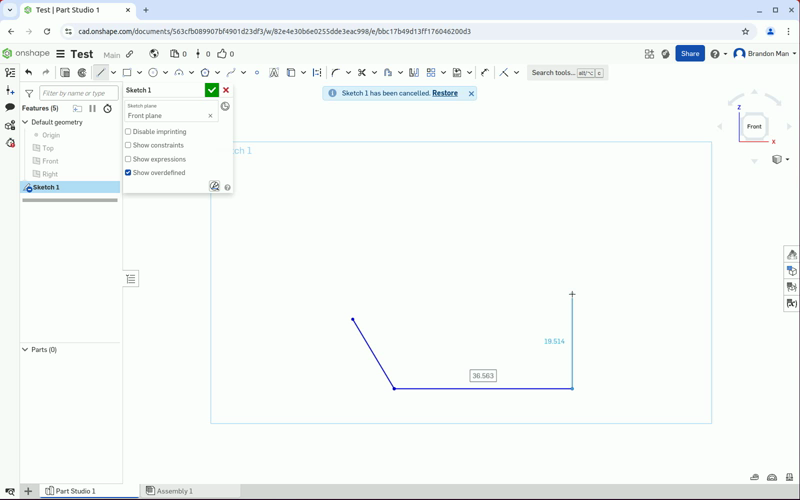
click(572, 293)
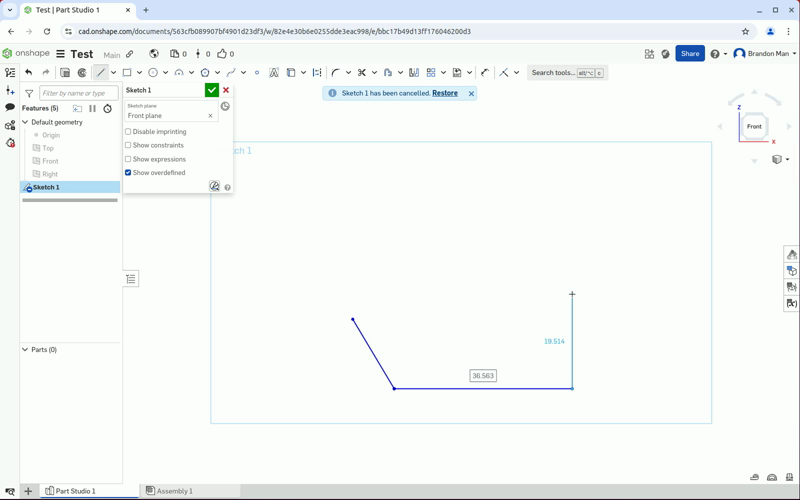
key_up(shift)
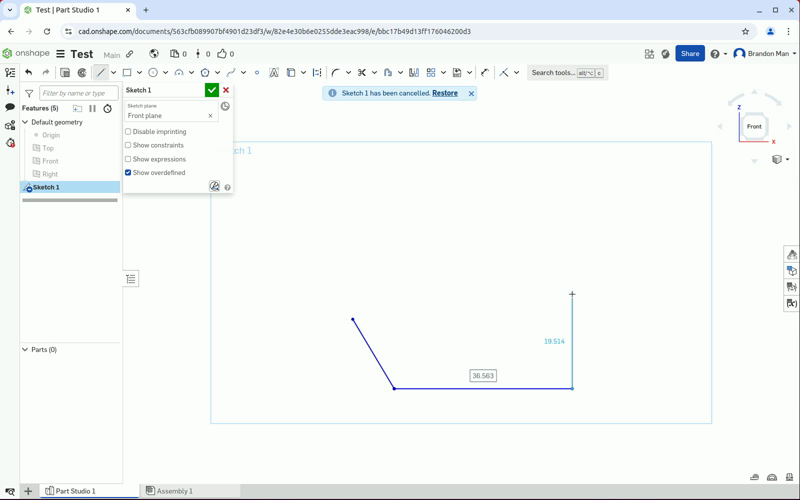
key_down(shift)
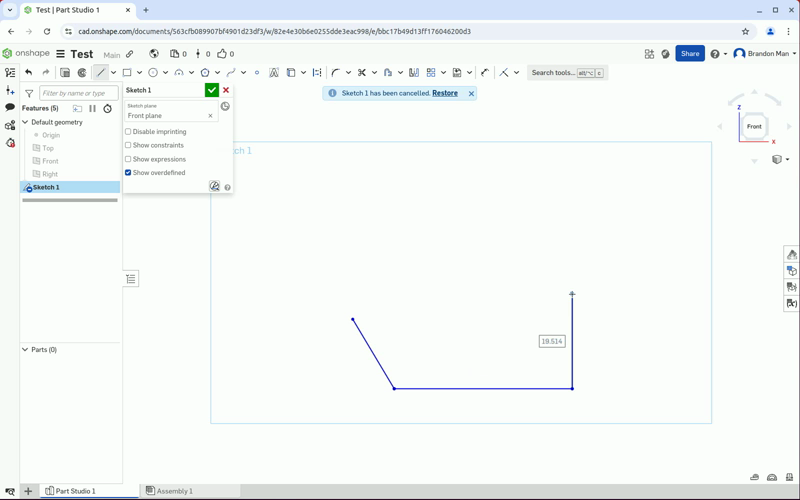
mouse_move(589, 293)
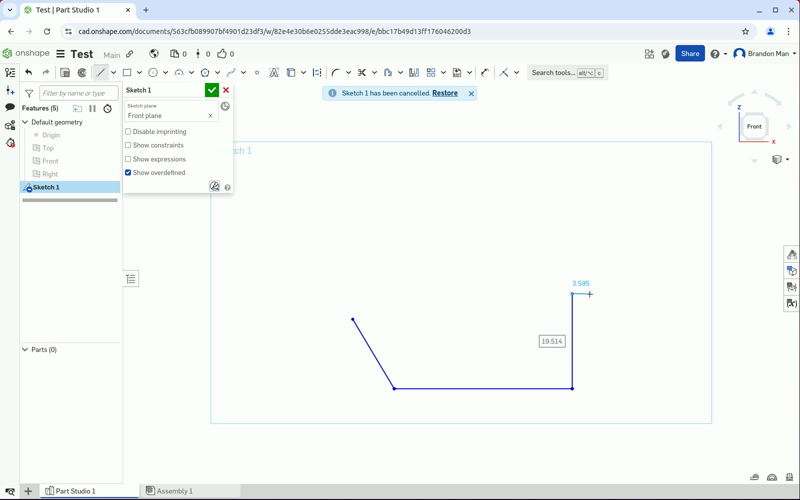
mouse_move(546, 284)
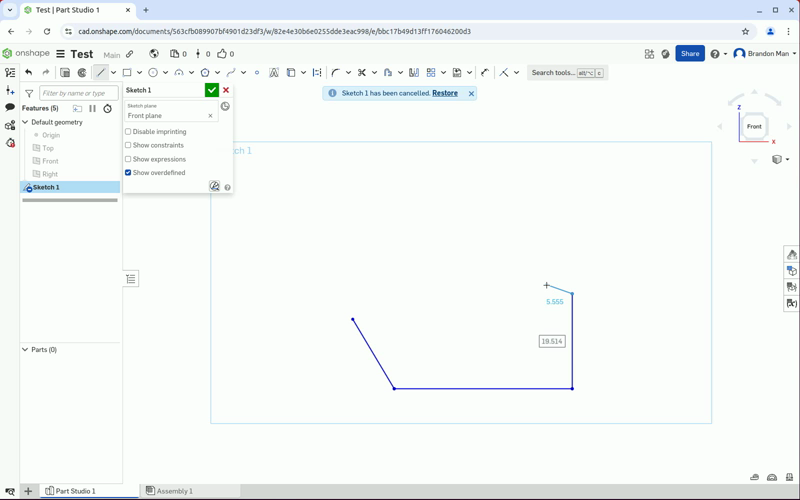
click(546, 284)
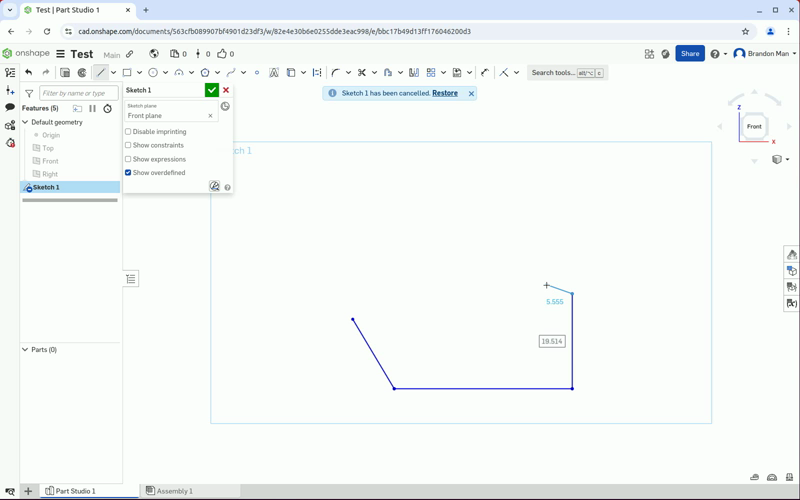
key_up(shift)
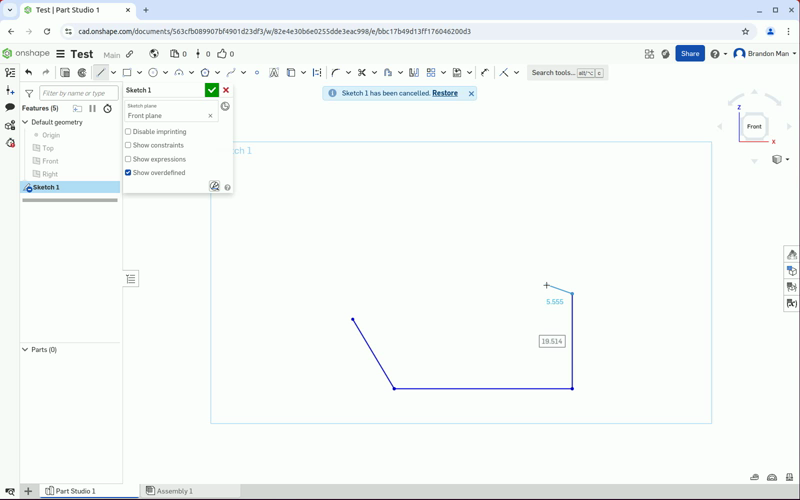
key_down(shift)
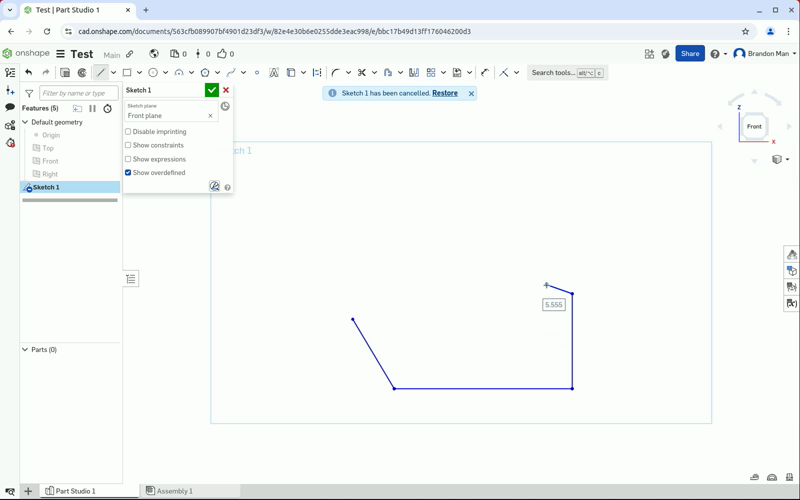
mouse_move(422, 284)
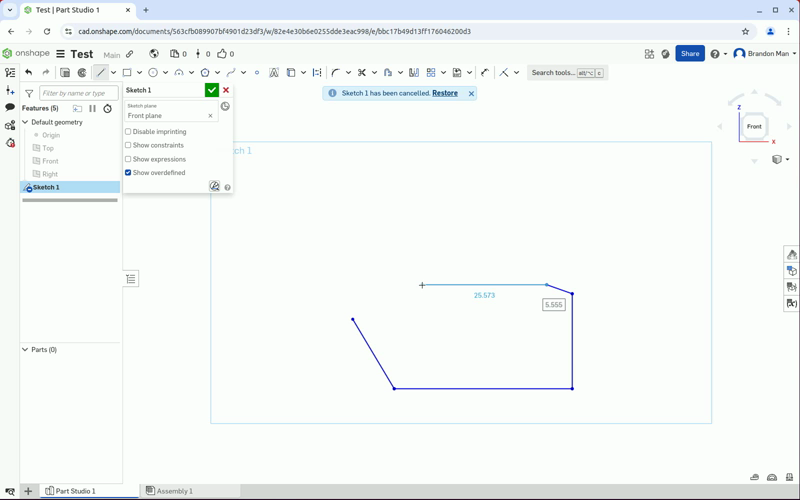
click(422, 284)
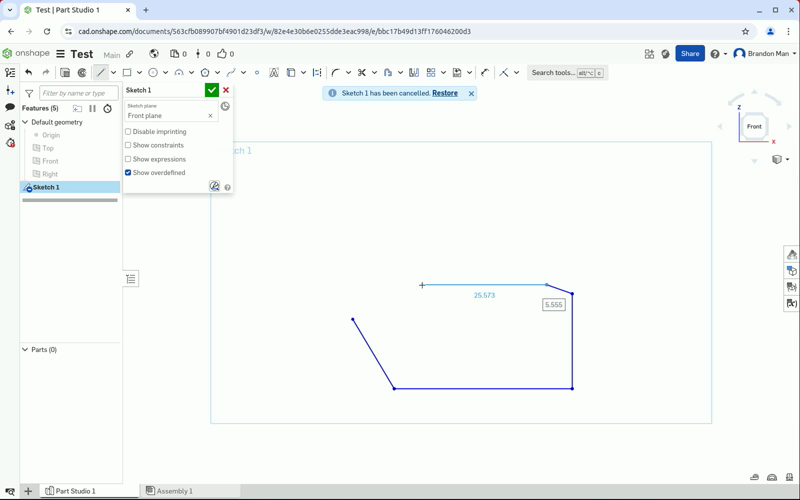
key_up(shift)
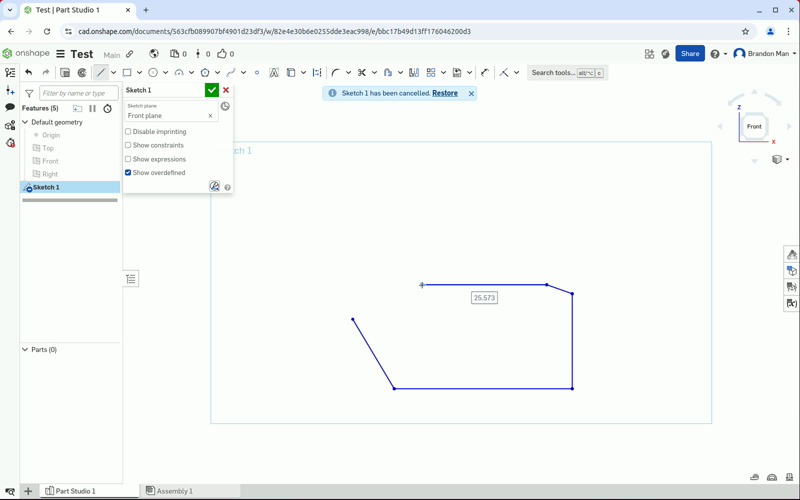
key_down(shift)
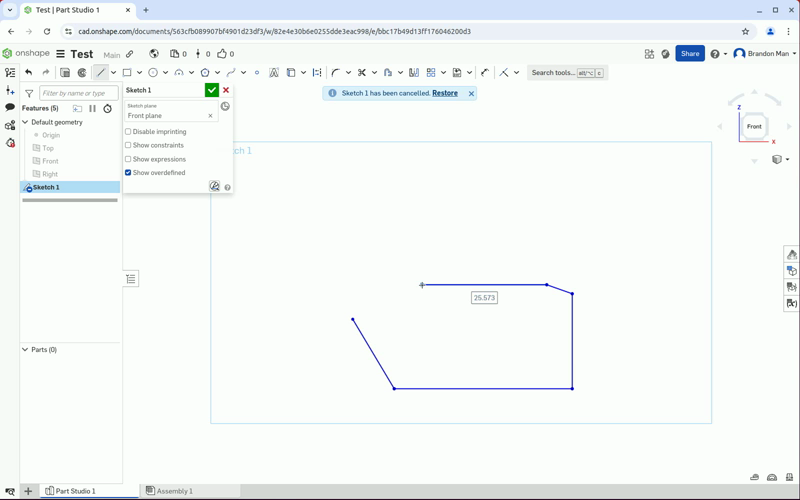
mouse_move(452, 284)
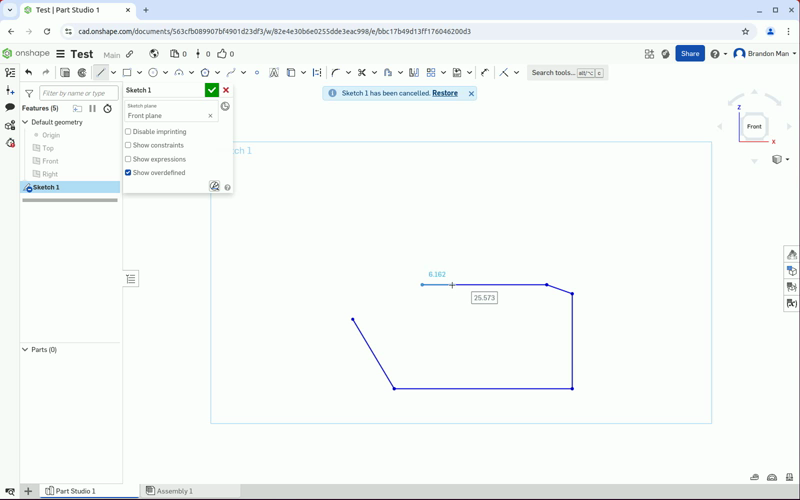
mouse_move(422, 238)
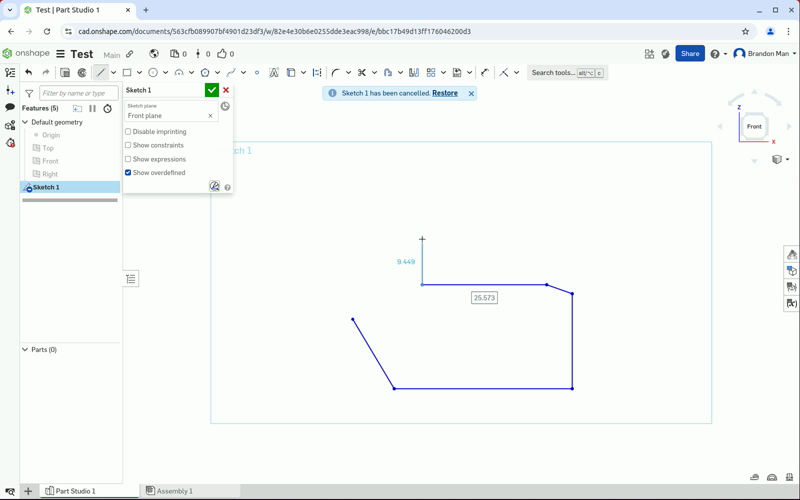
click(422, 238)
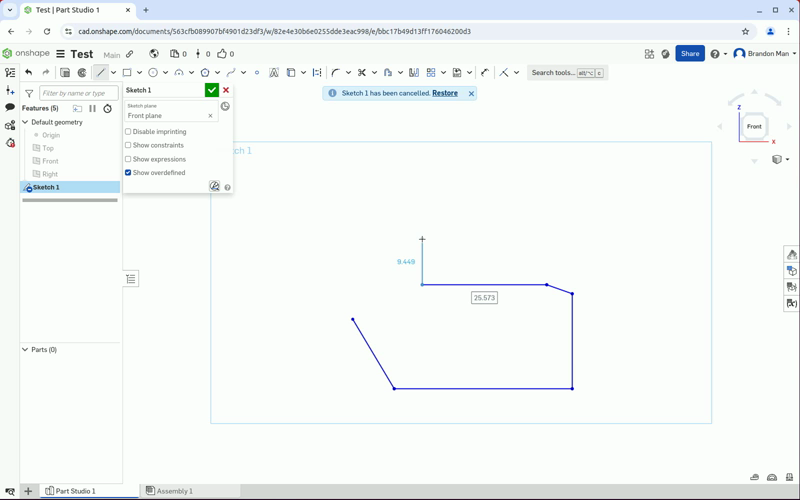
key_up(shift)
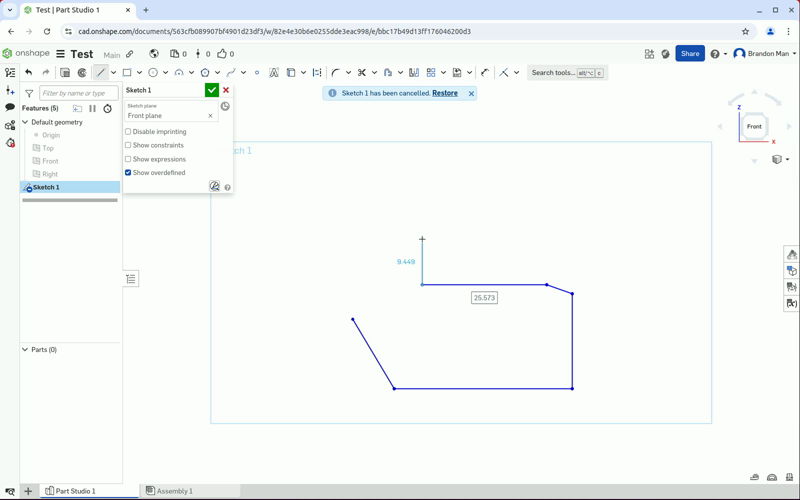
key_down(shift)
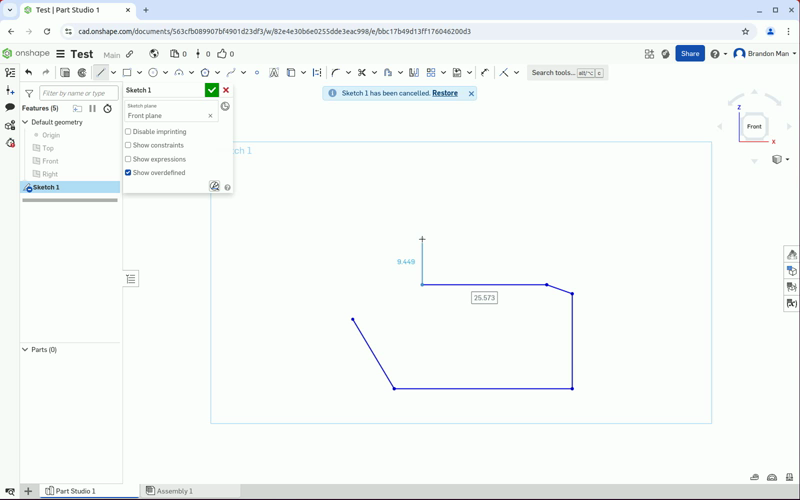
mouse_move(452, 238)
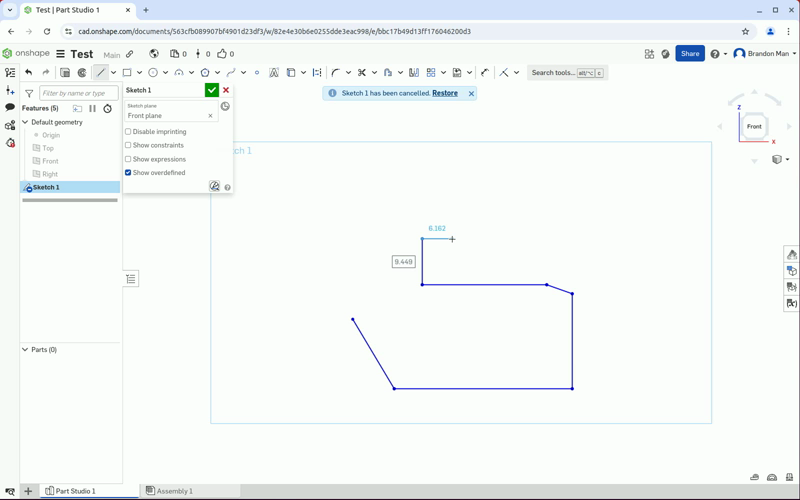
mouse_move(410, 229)
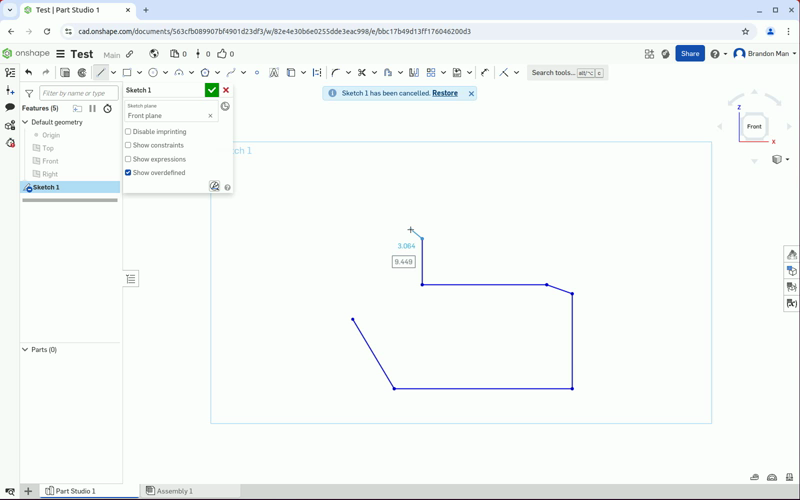
click(410, 229)
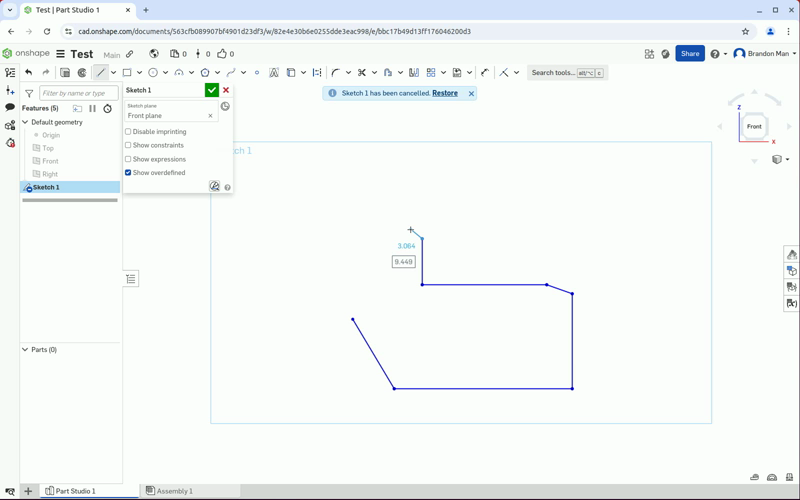
key_up(shift)
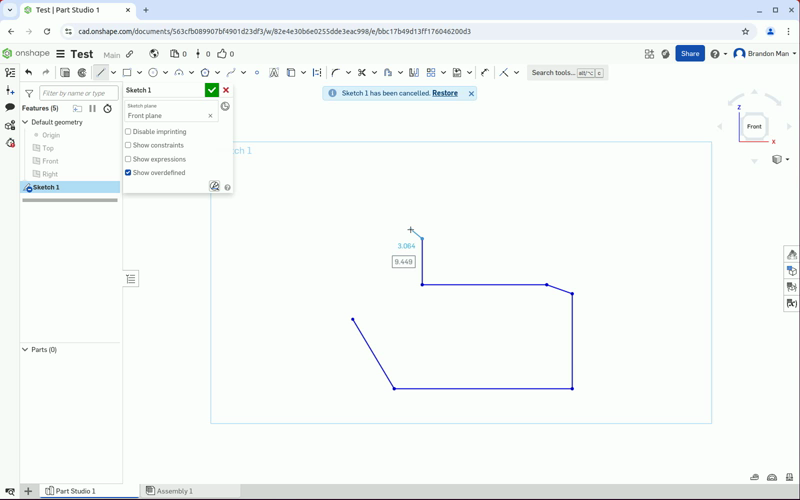
key_down(shift)
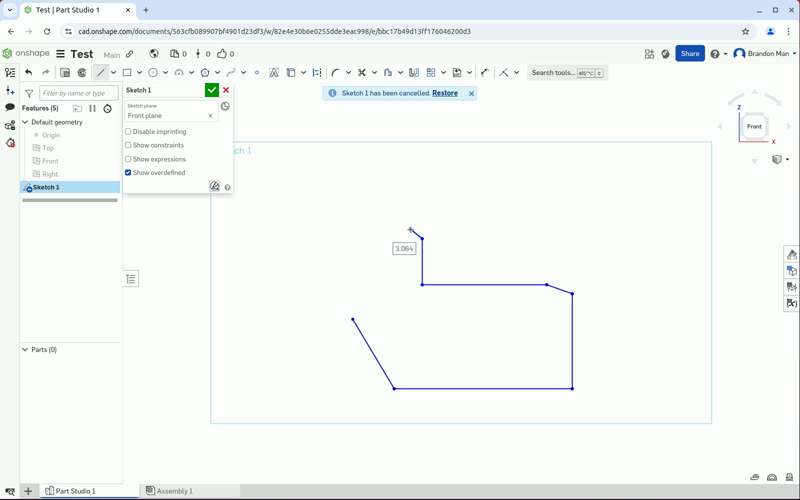
mouse_move(440, 229)
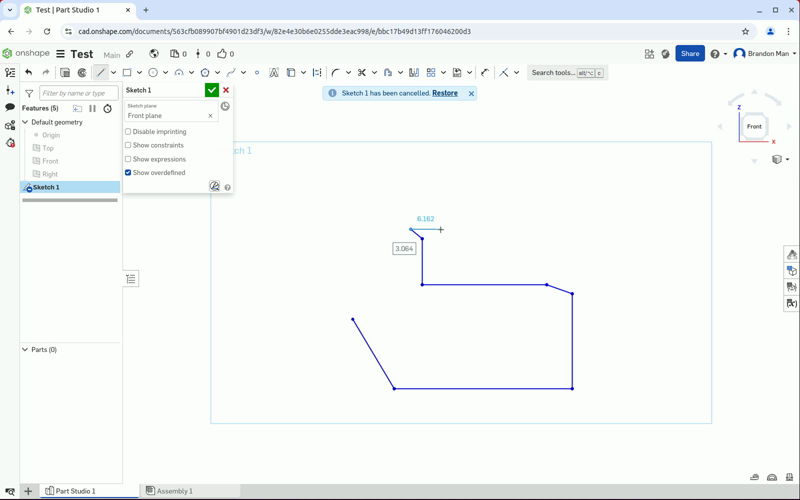
mouse_move(362, 229)
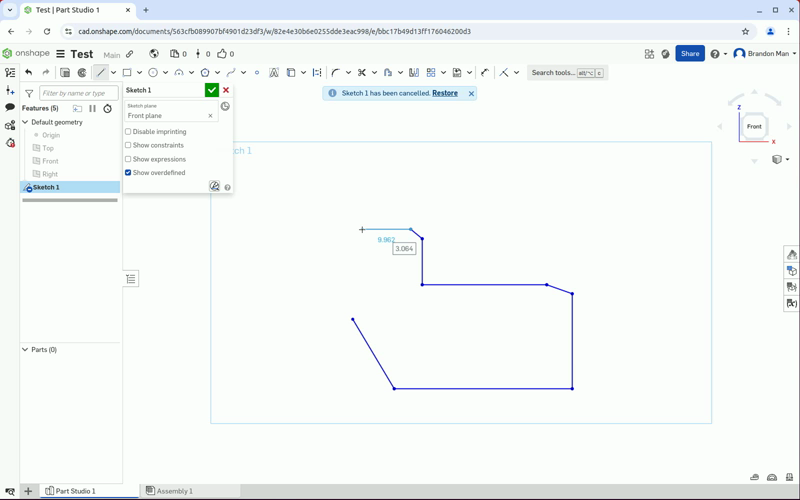
click(362, 229)
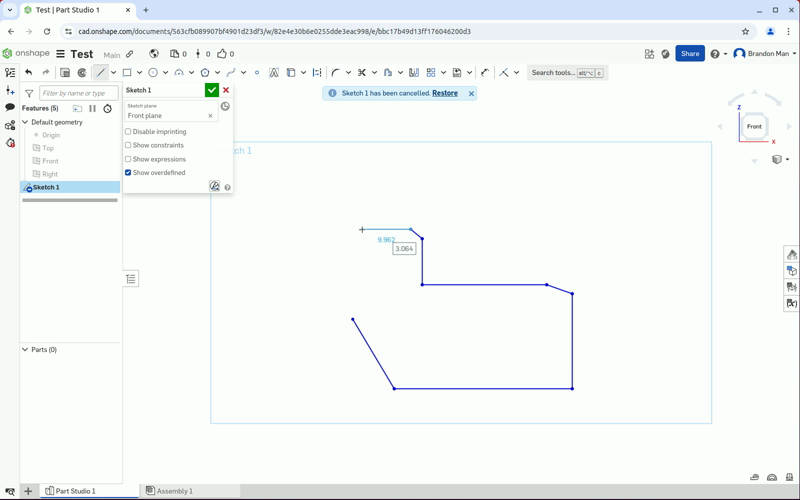
key_up(shift)
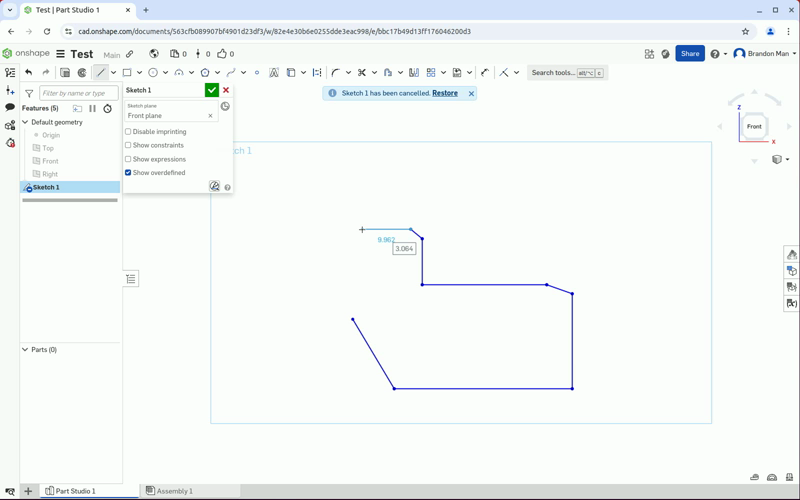
key_down(shift)
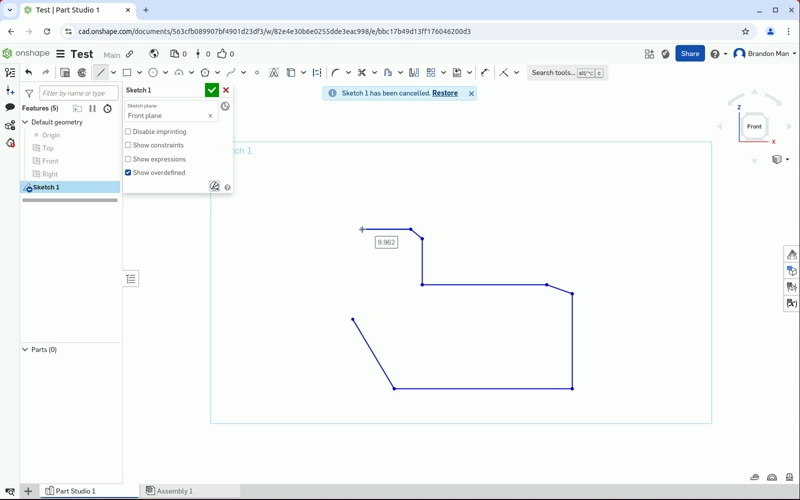
mouse_move(392, 229)
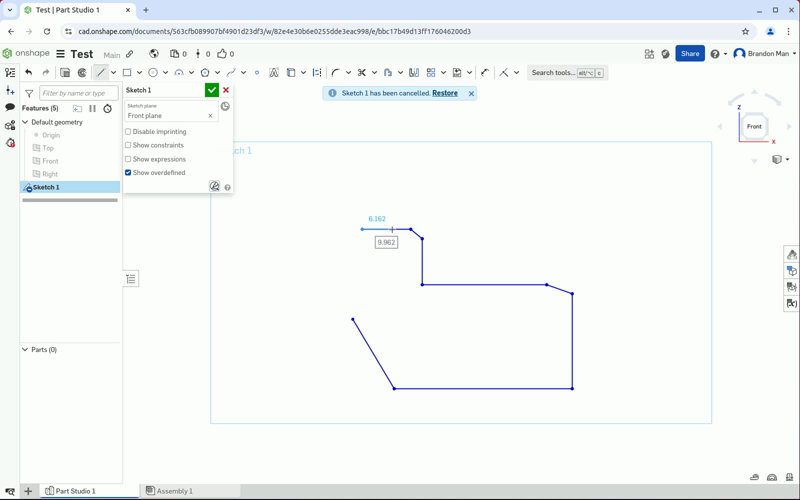
mouse_move(352, 238)
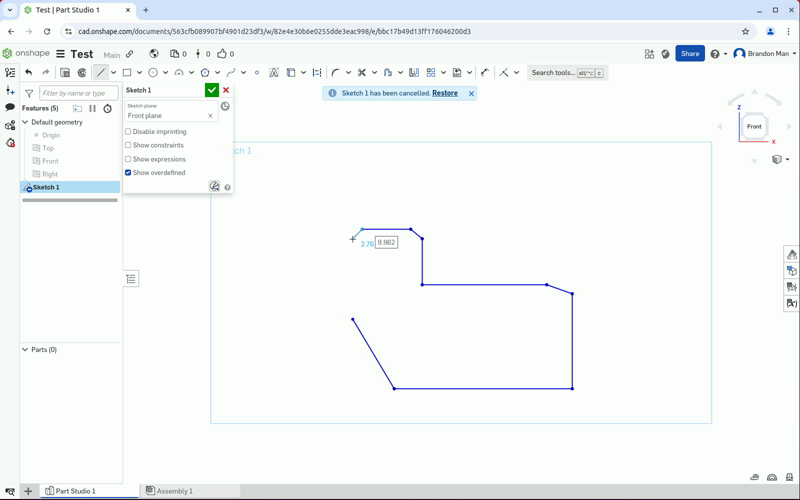
click(352, 238)
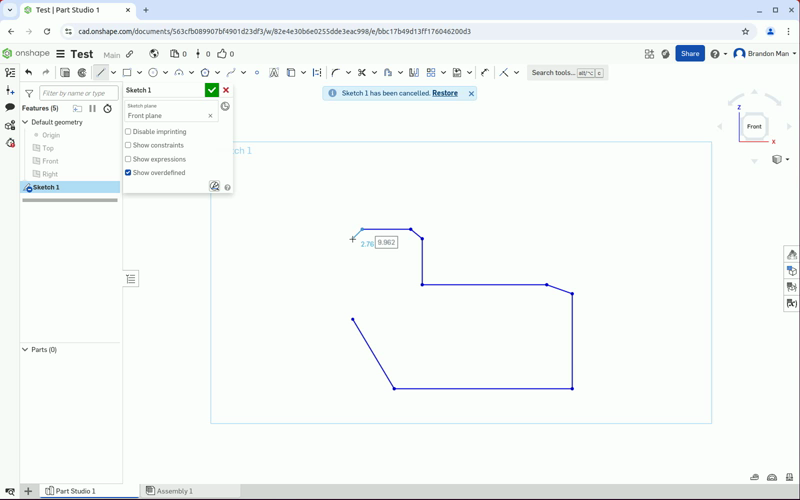
key_up(shift)
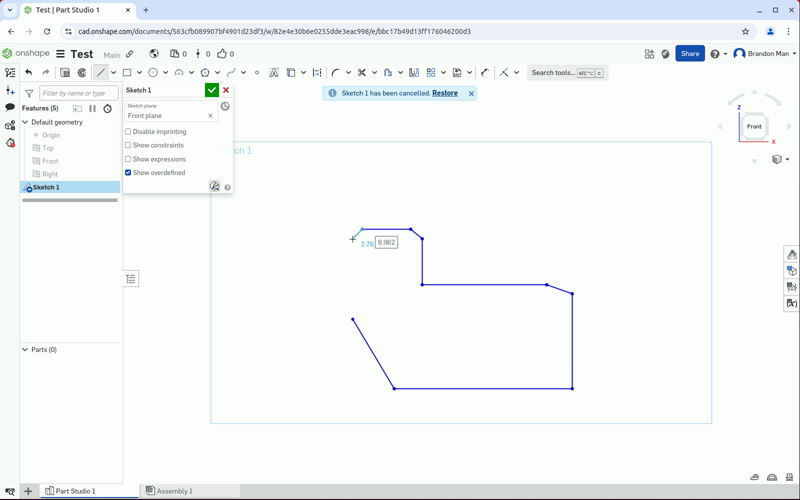
key_down(shift)
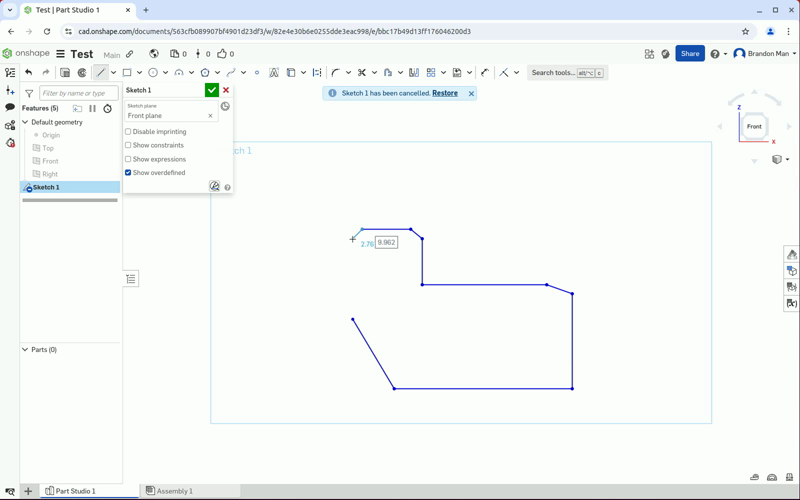
mouse_move(352, 319)
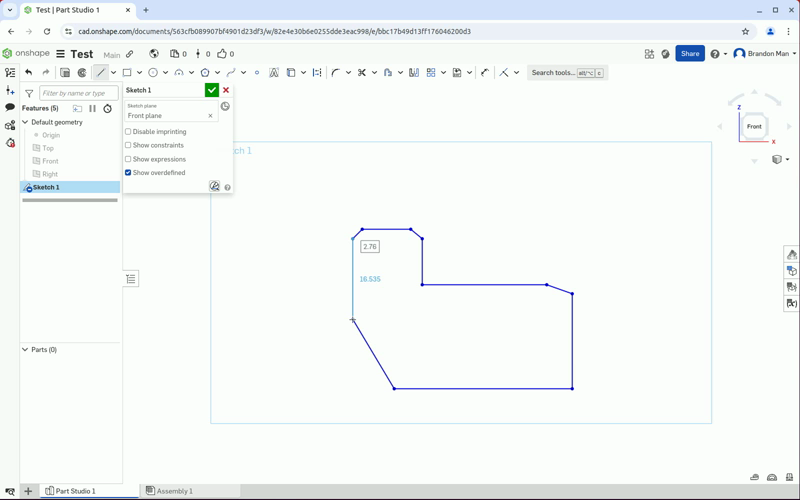
key_up(shift)
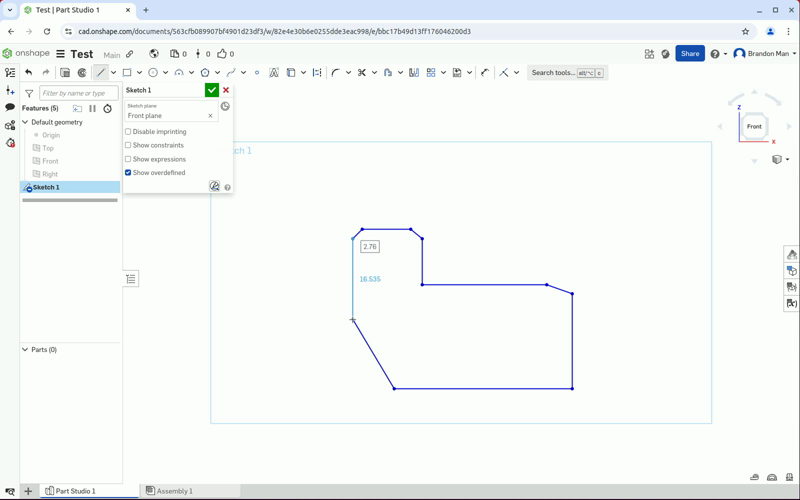
click(352, 319)
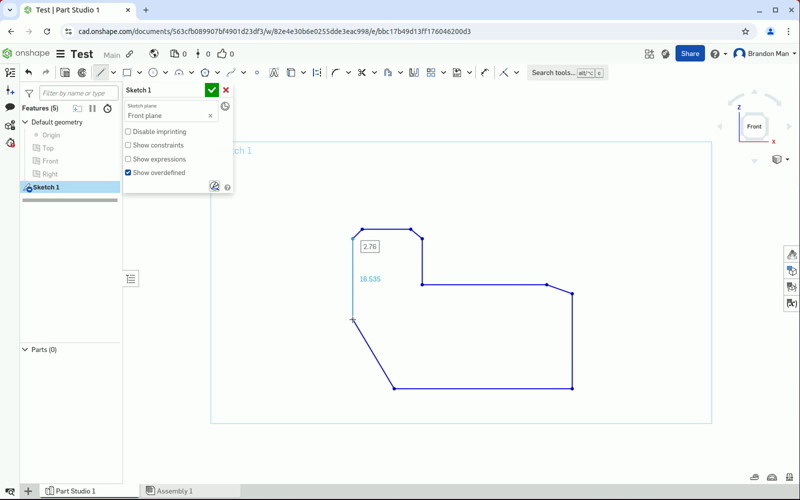
key(esc)
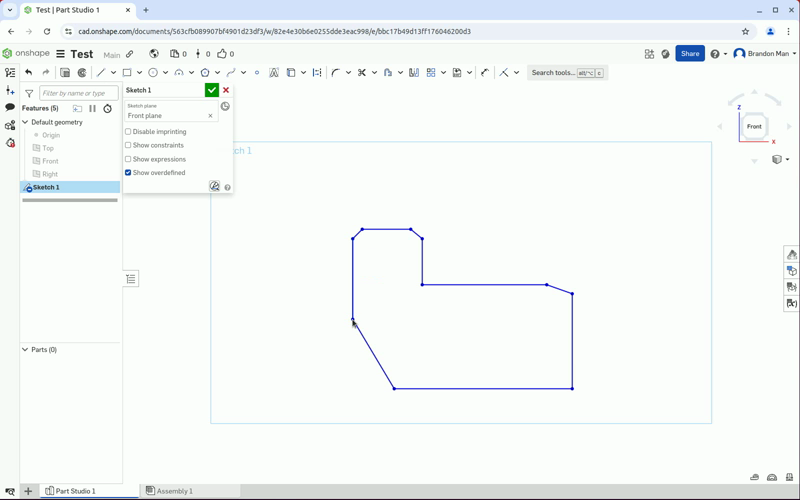
mouse_move(375, 290)
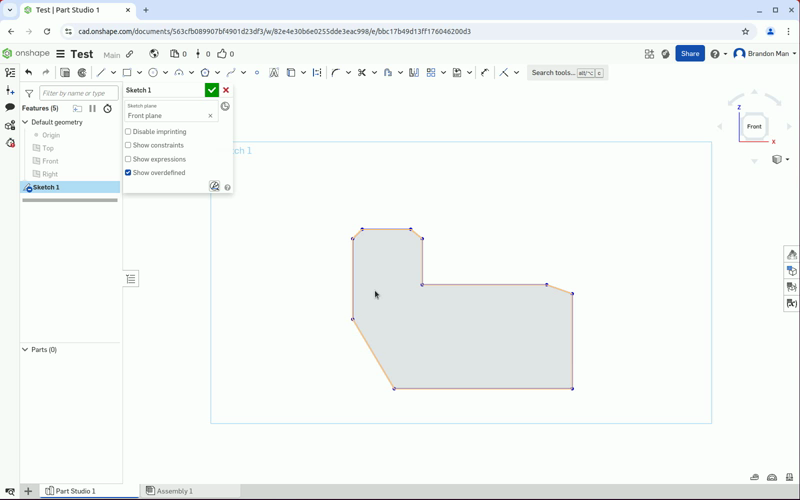
click(375, 290)
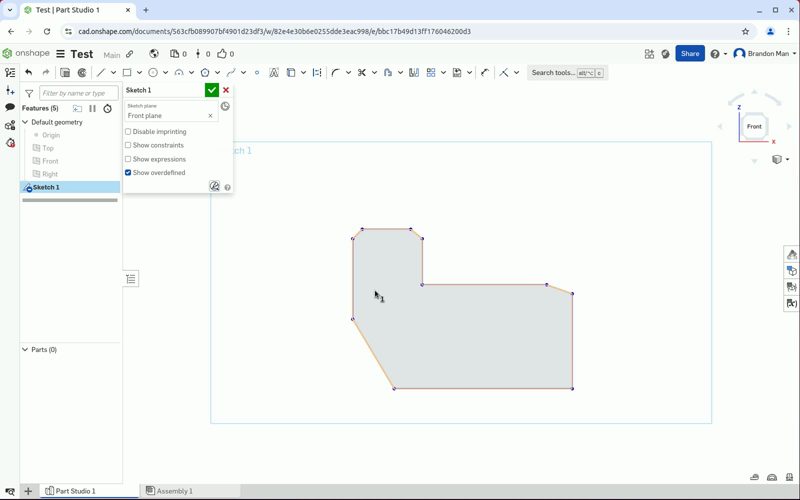
mouse_move(73, 352)
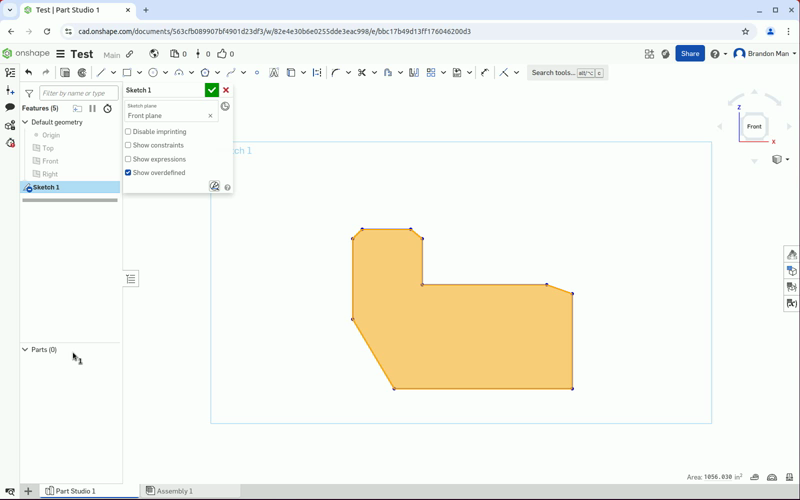
key(shift+y)
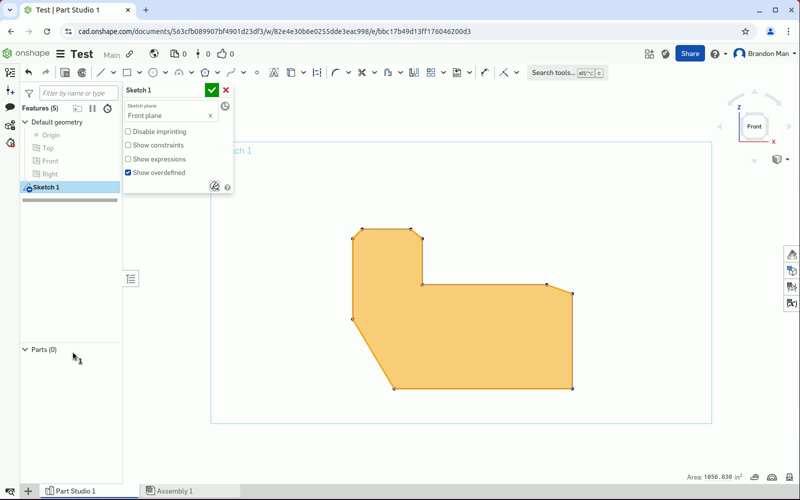
key(shift+e)
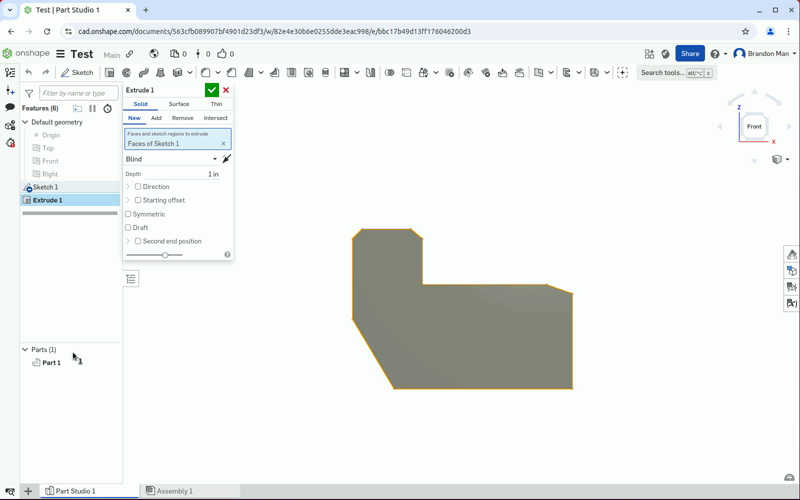
mouse_move(143, 106)
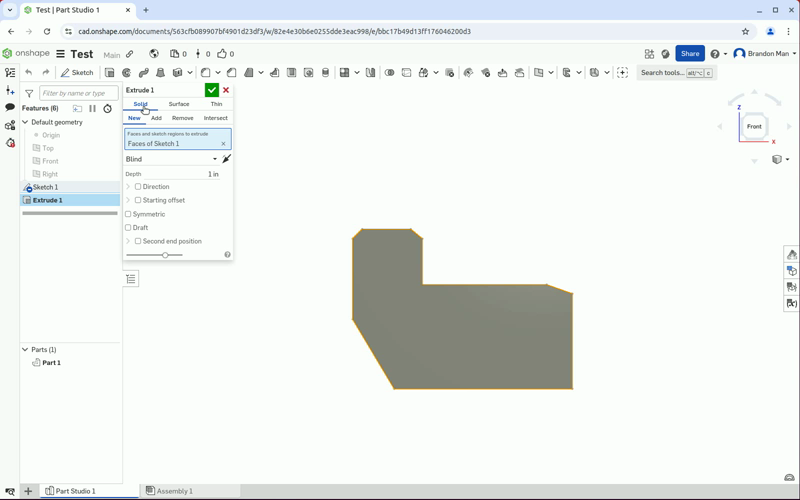
click(143, 106)
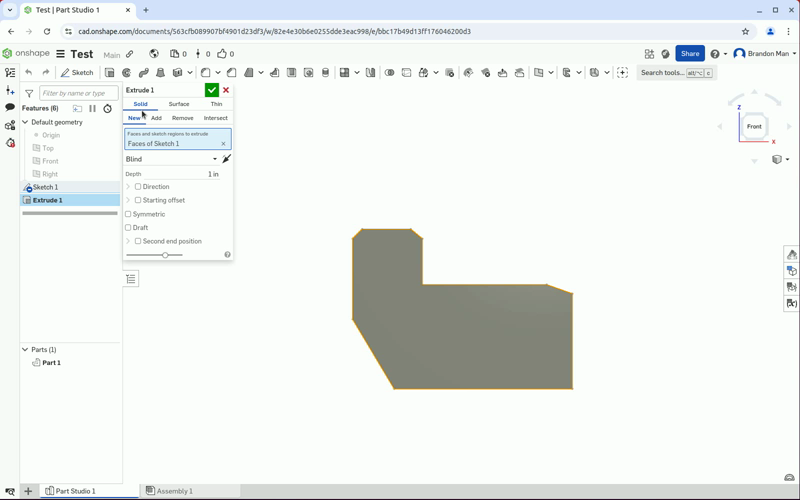
mouse_move(137, 120)
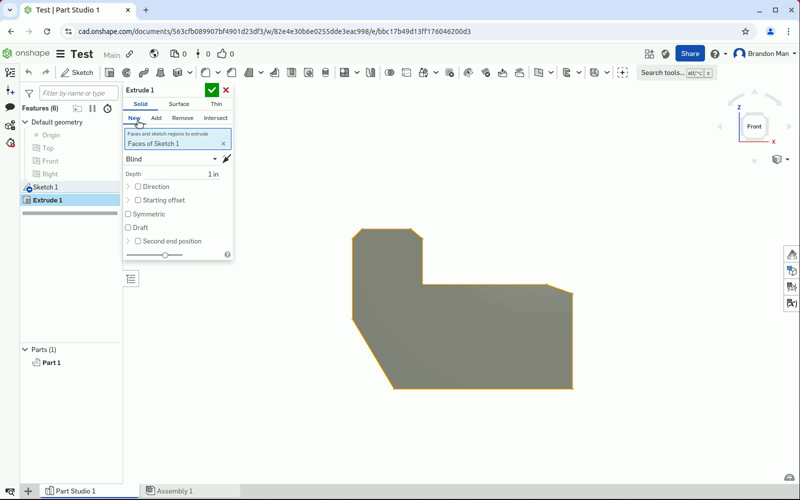
click(137, 120)
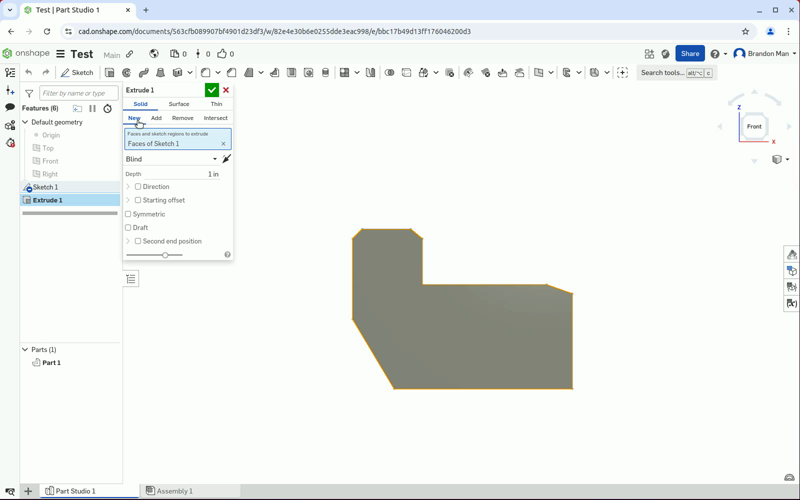
key(tab, 4)
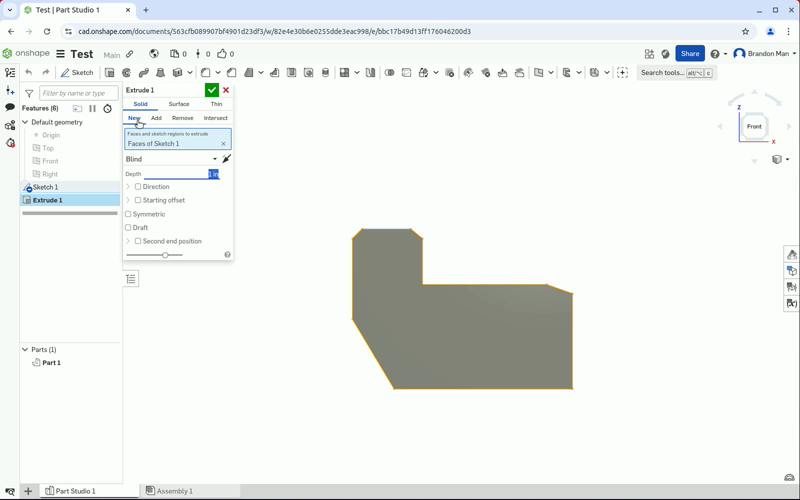
text(3.611)
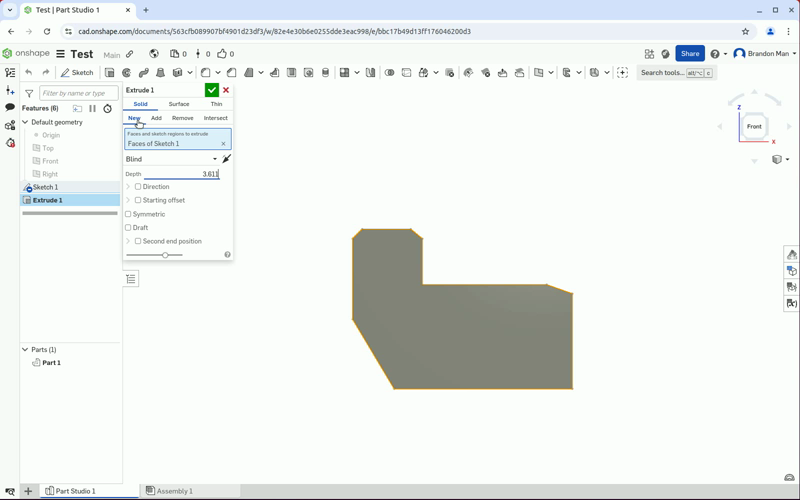
key(enter)
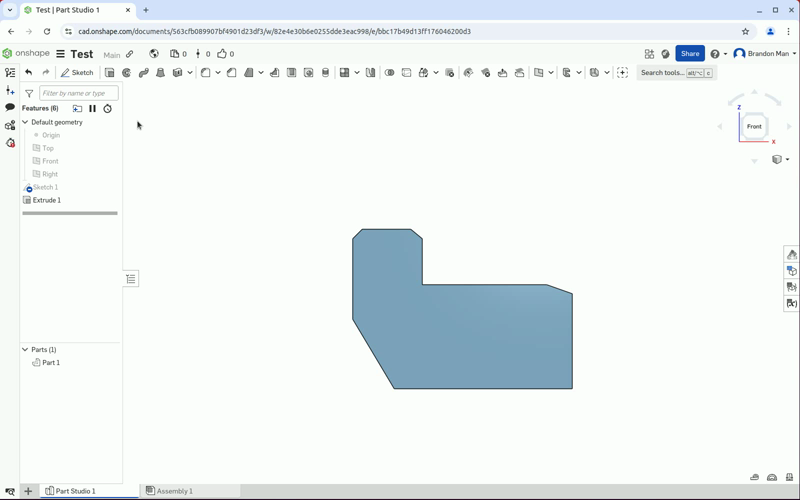
key(shift+h)
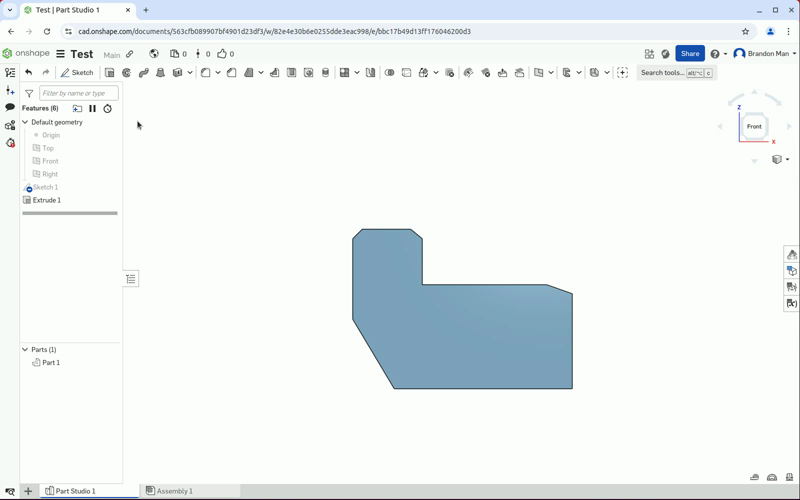
key(shift+h)
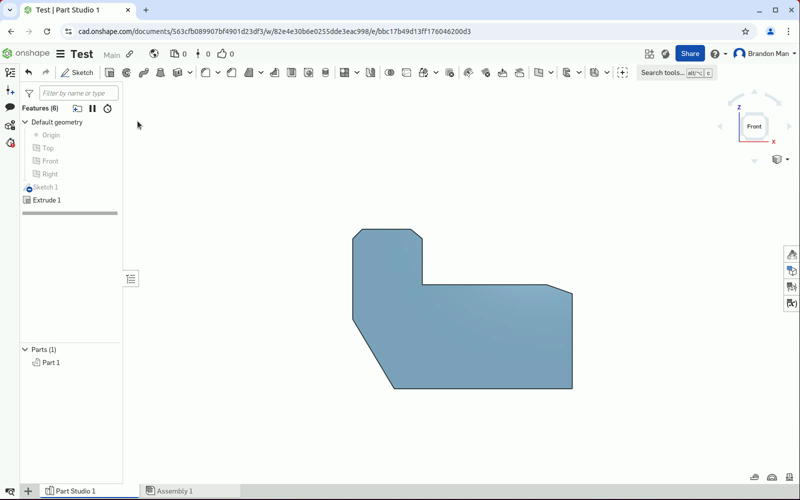
mouse_move(73, 189)
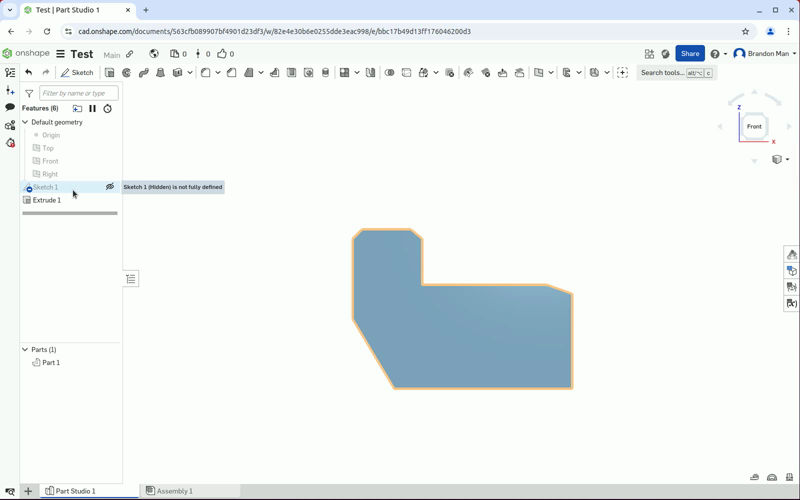
click(73, 189)
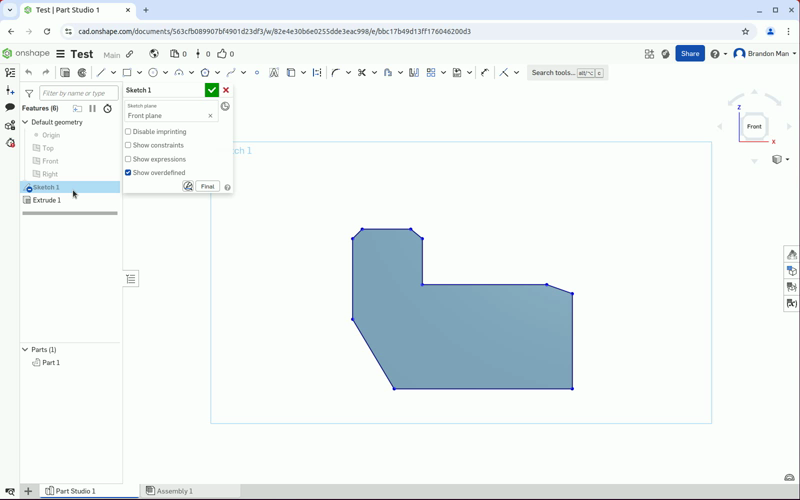
mouse_move(229, 92)
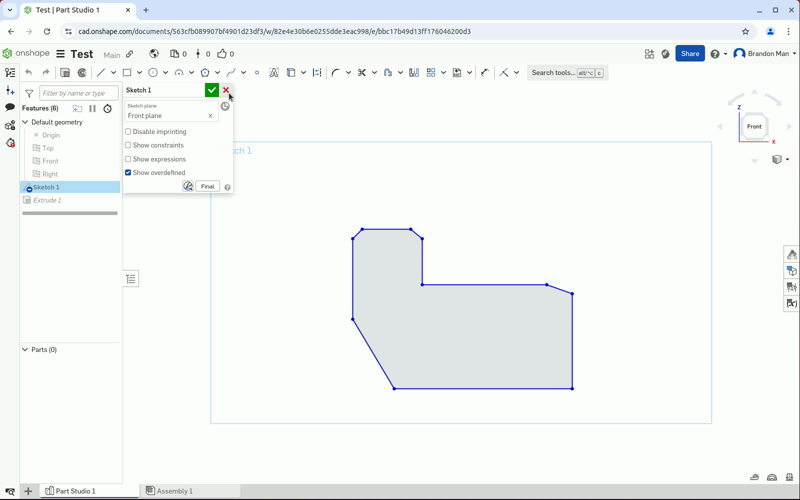
click(229, 92)
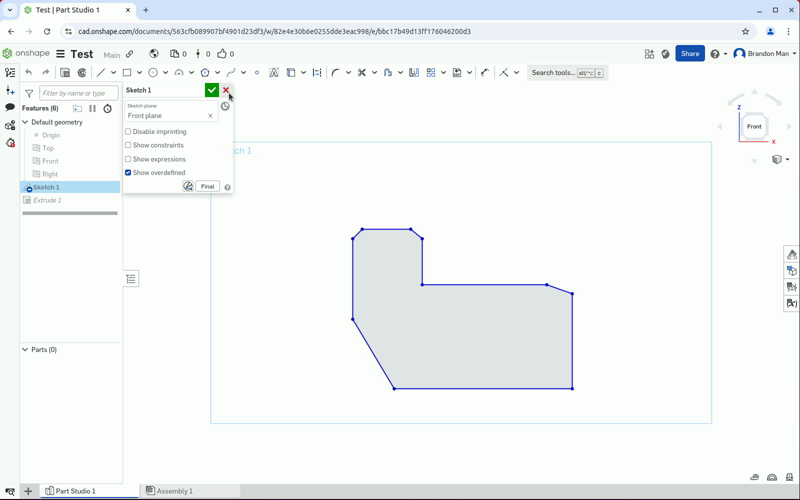
key(shift+s)
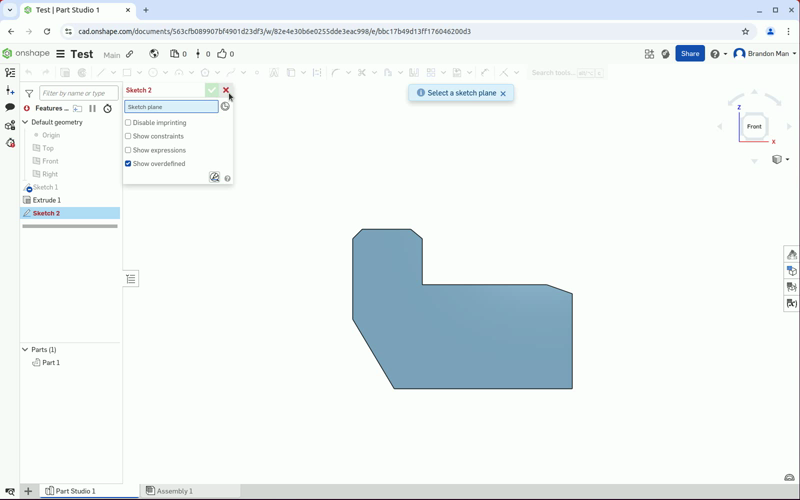
mouse_move(73, 163)
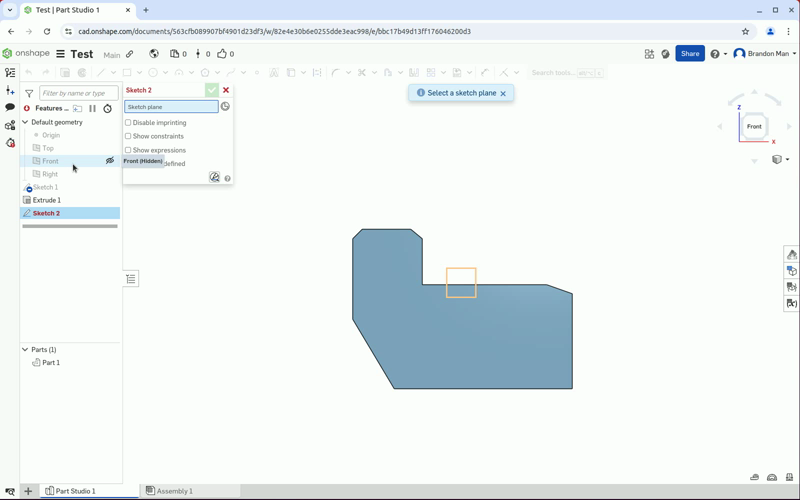
click(73, 163)
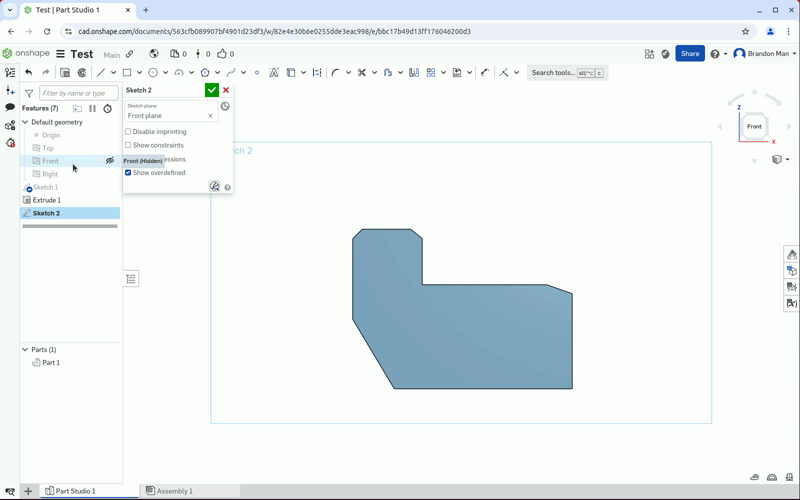
mouse_move(73, 352)
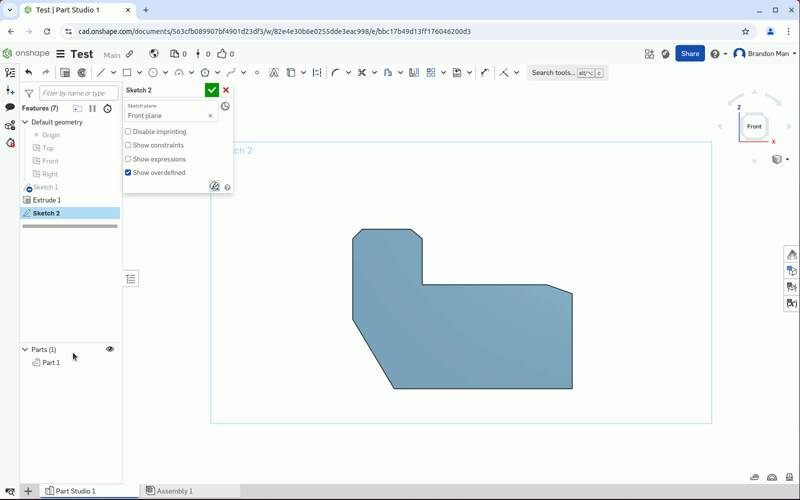
key(y)
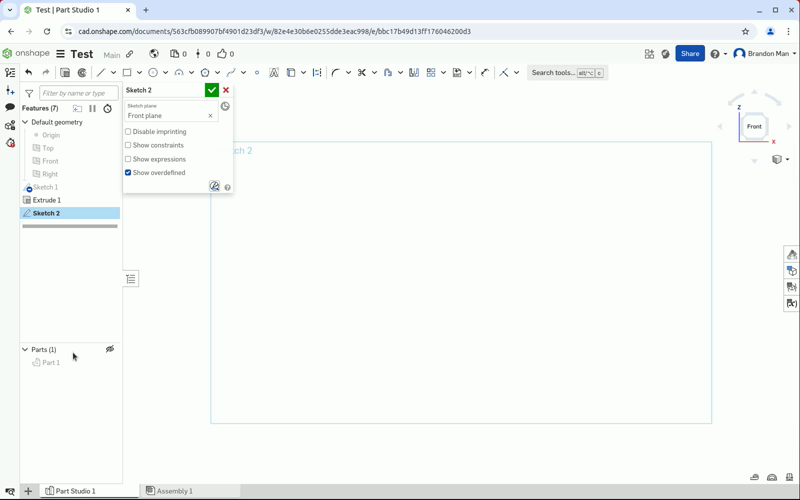
key(l)
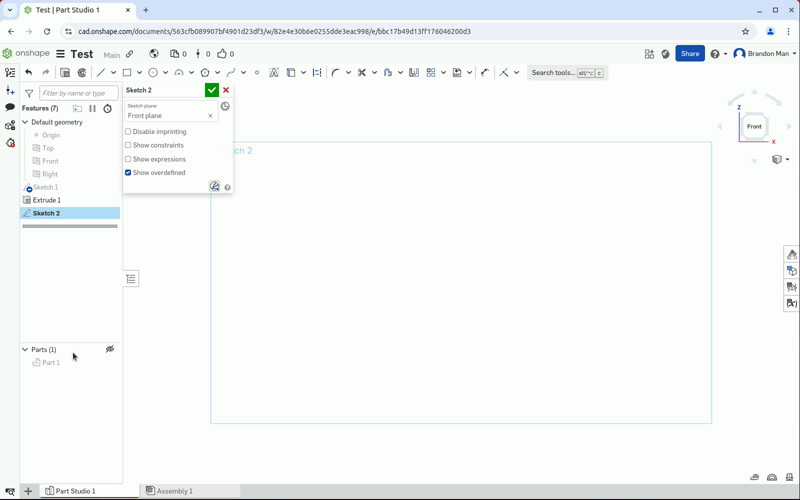
key_down(shift)
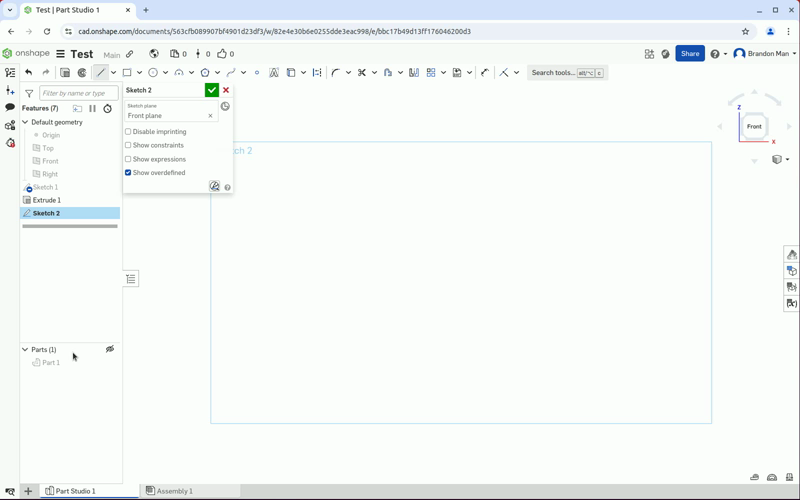
mouse_move(352, 319)
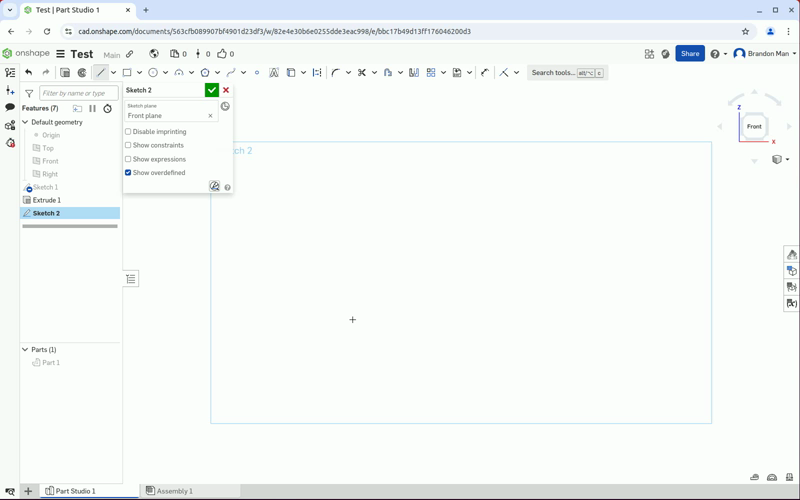
click(352, 319)
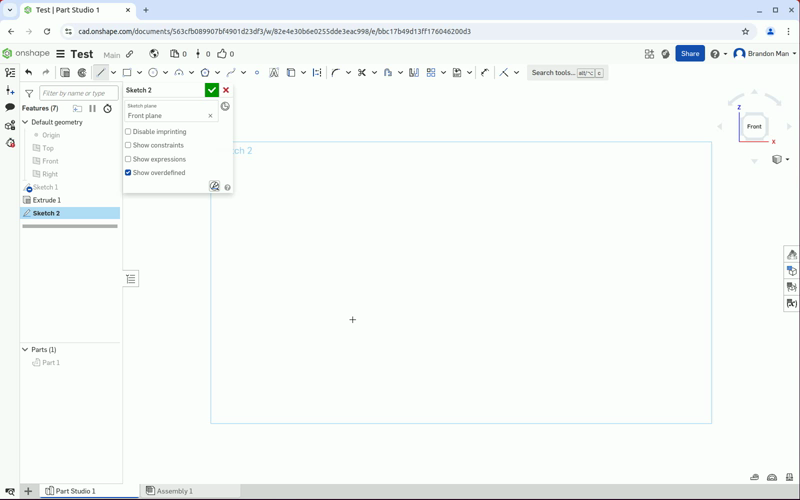
key_up(shift)
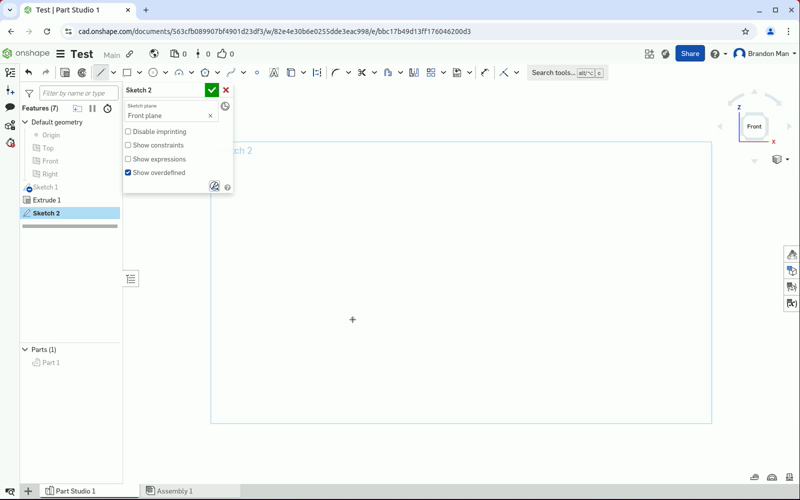
key_down(shift)
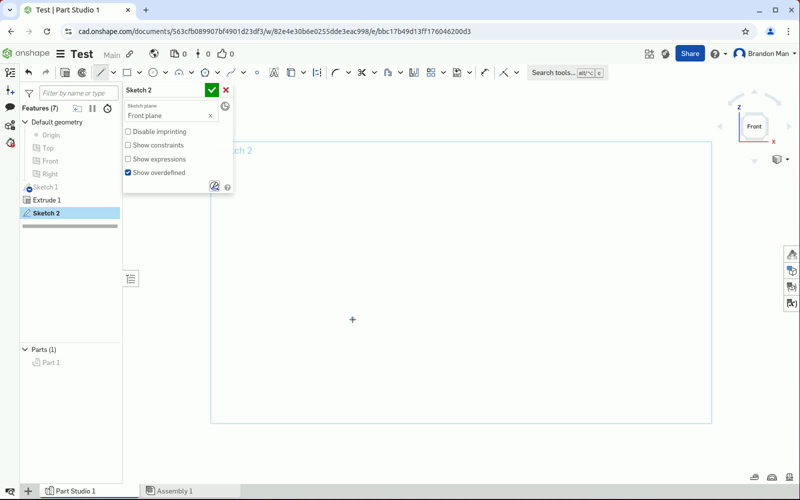
mouse_move(394, 388)
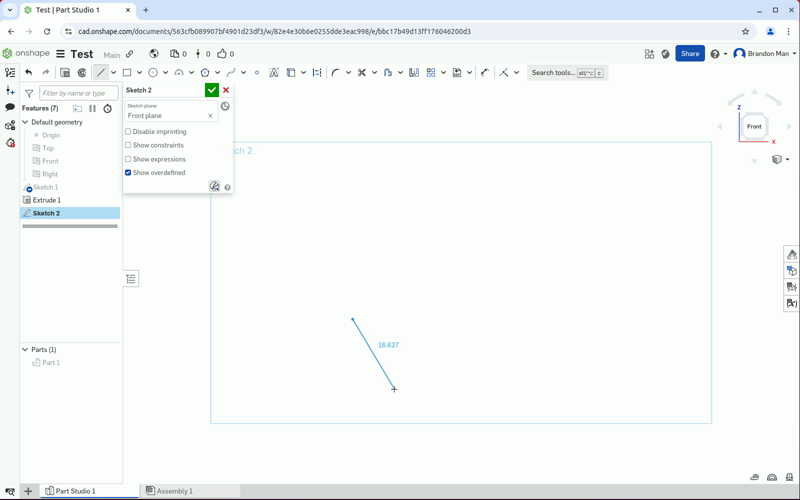
click(394, 388)
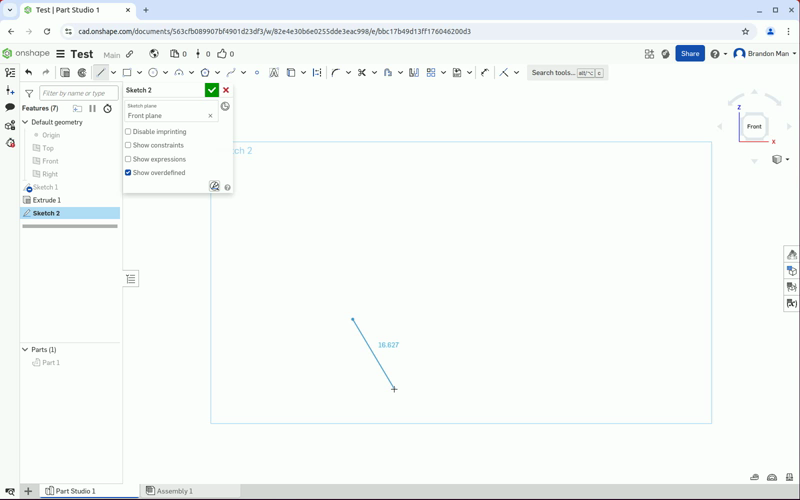
key_up(shift)
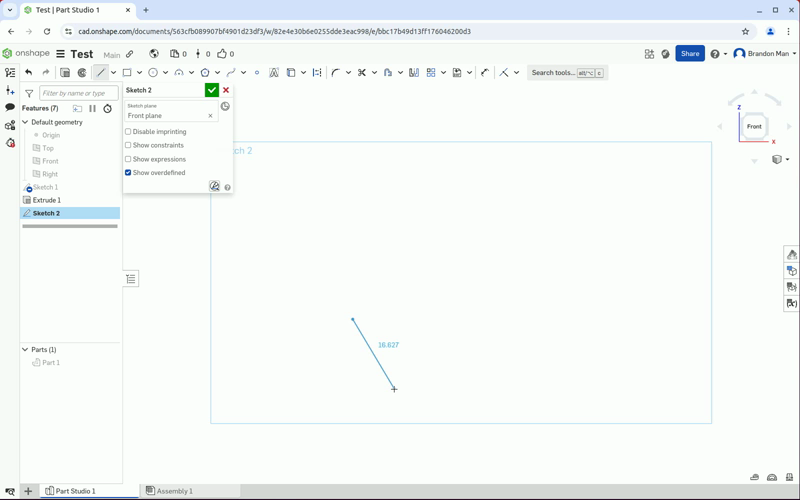
key_down(shift)
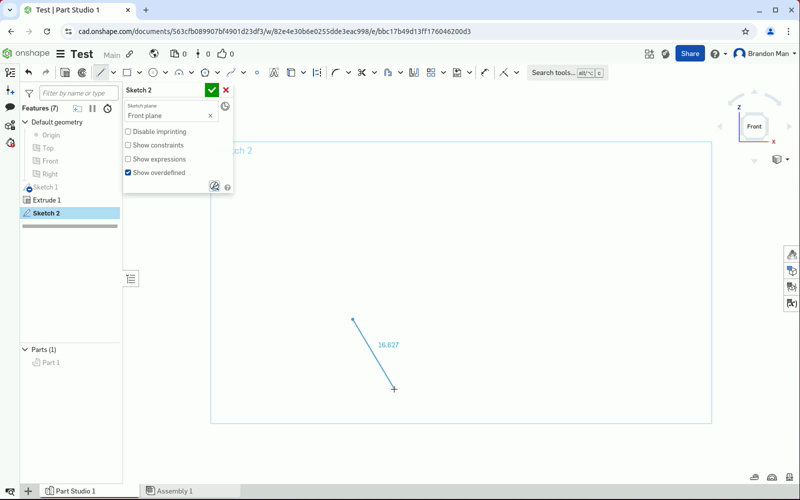
mouse_move(572, 388)
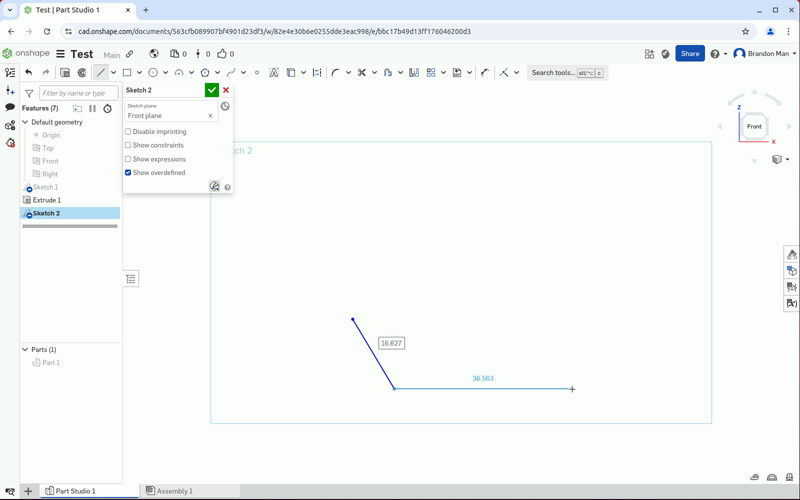
click(572, 388)
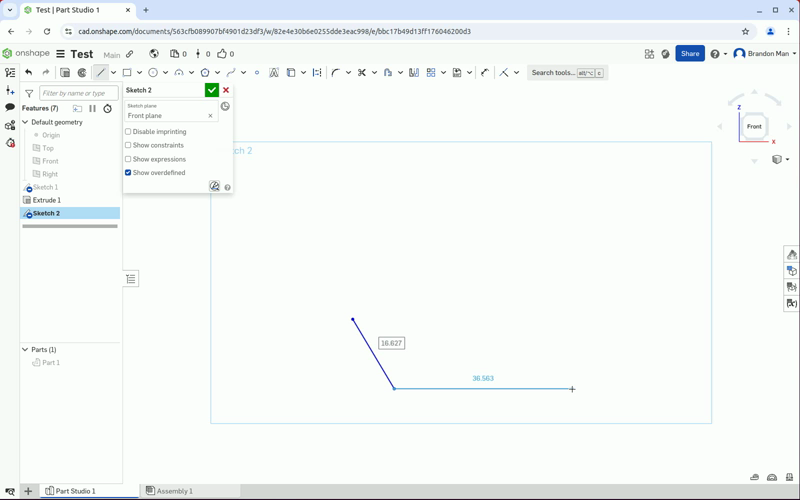
key_up(shift)
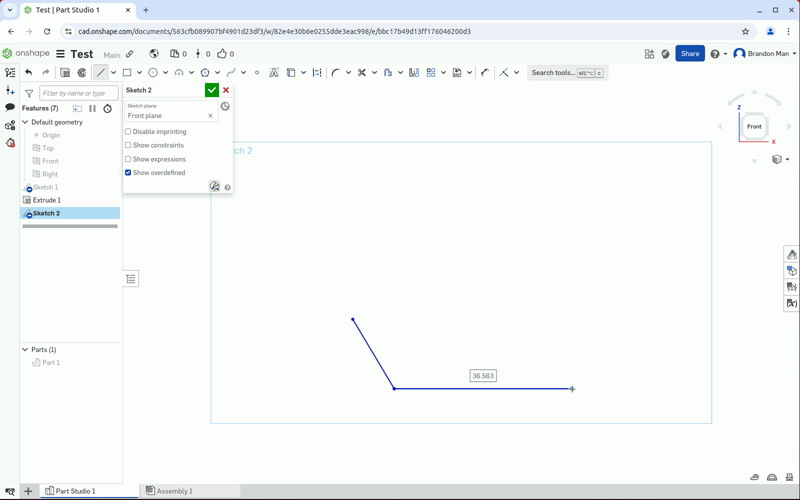
key_down(shift)
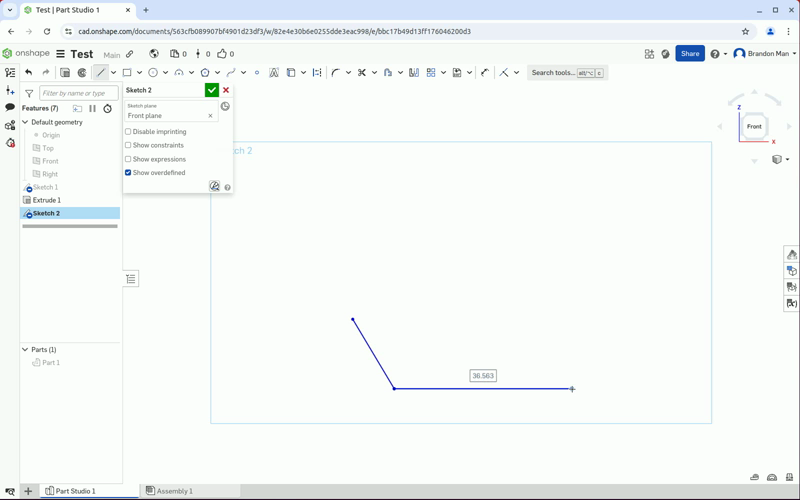
mouse_move(572, 293)
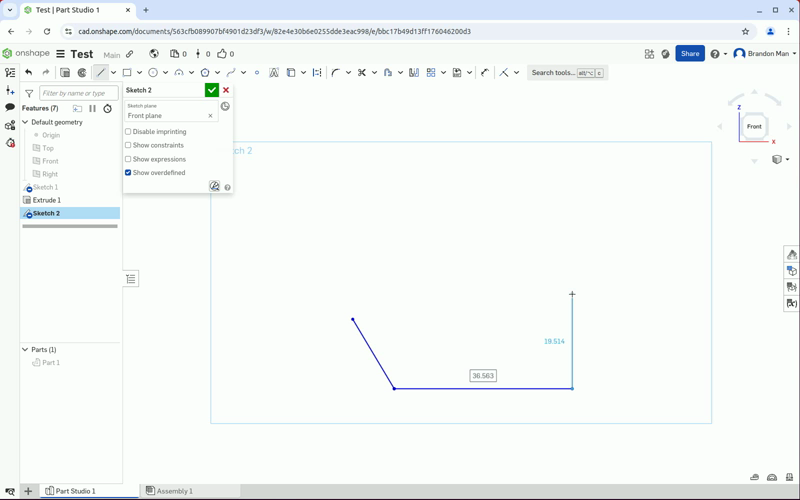
click(572, 293)
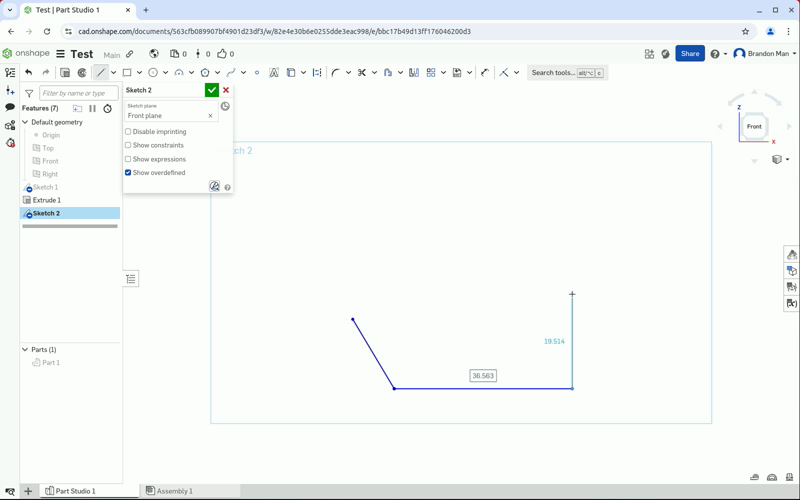
key_up(shift)
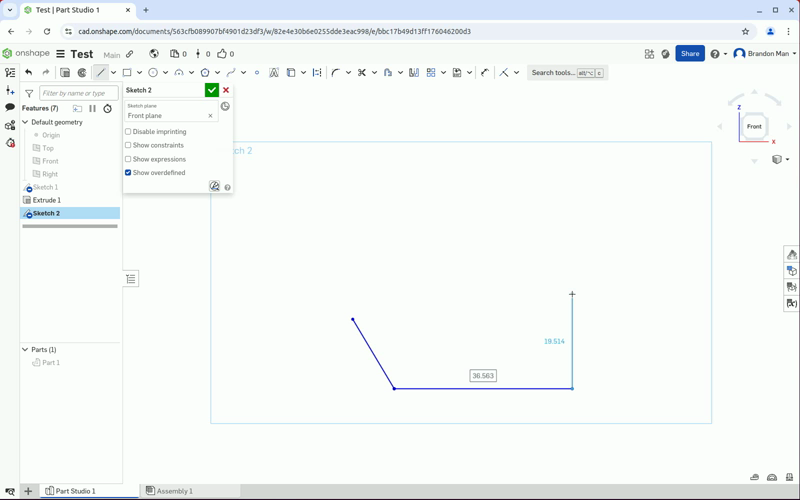
key_down(shift)
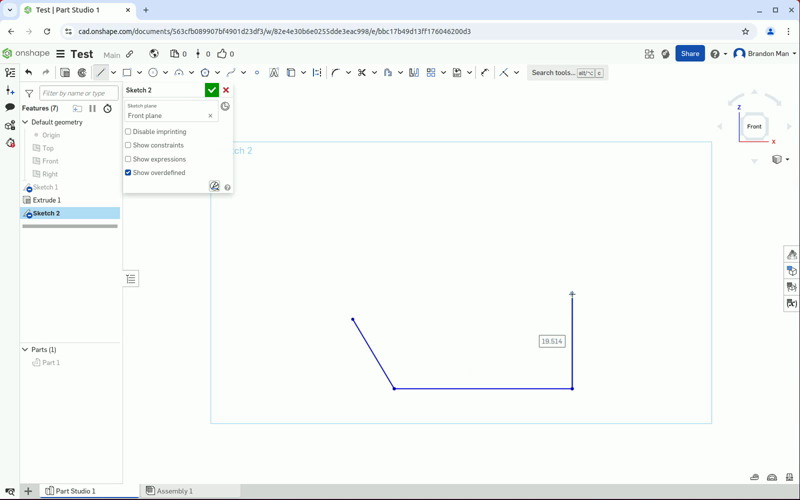
mouse_move(589, 293)
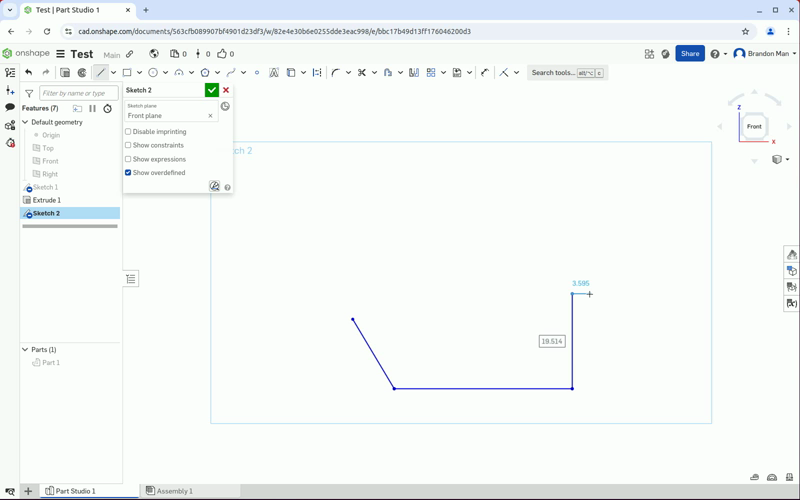
mouse_move(546, 284)
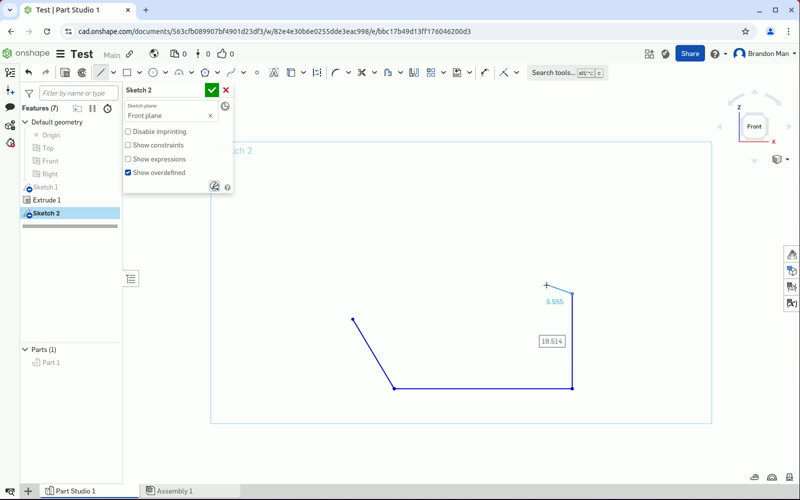
click(546, 284)
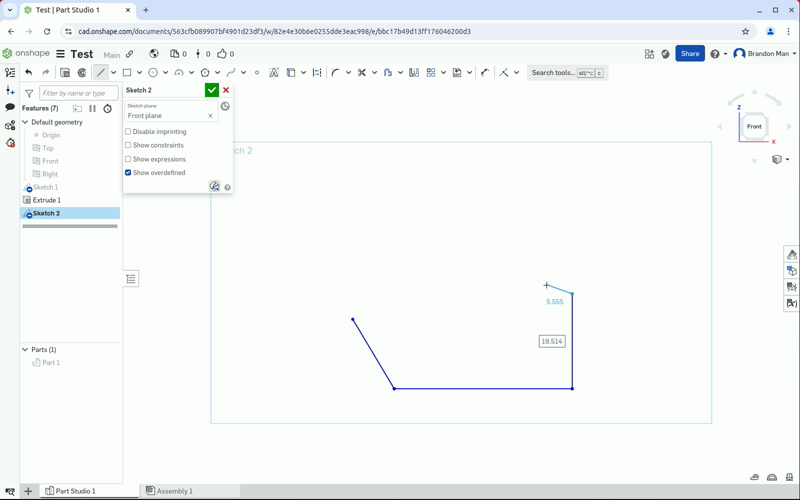
key_up(shift)
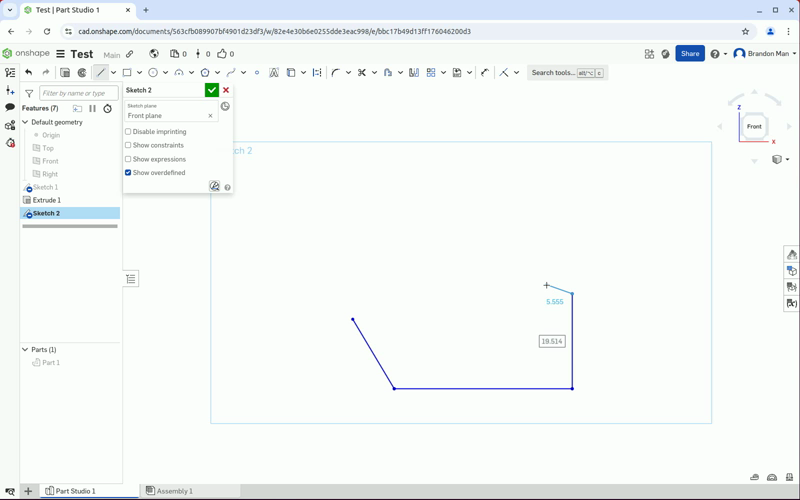
key_down(shift)
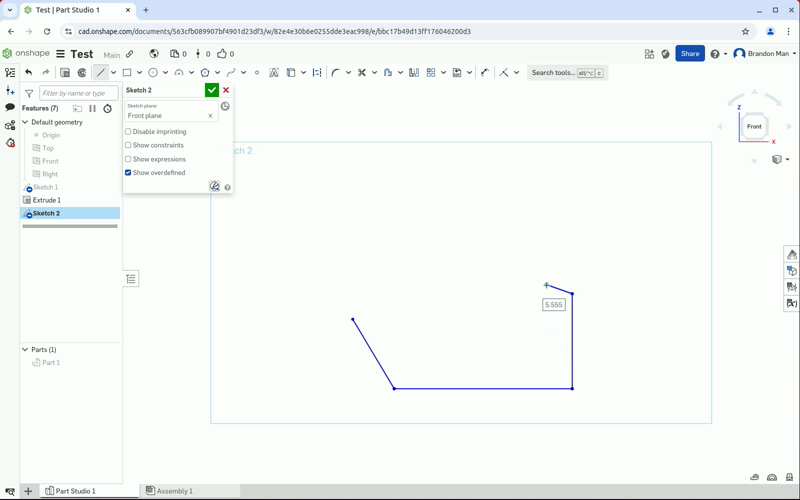
mouse_move(422, 284)
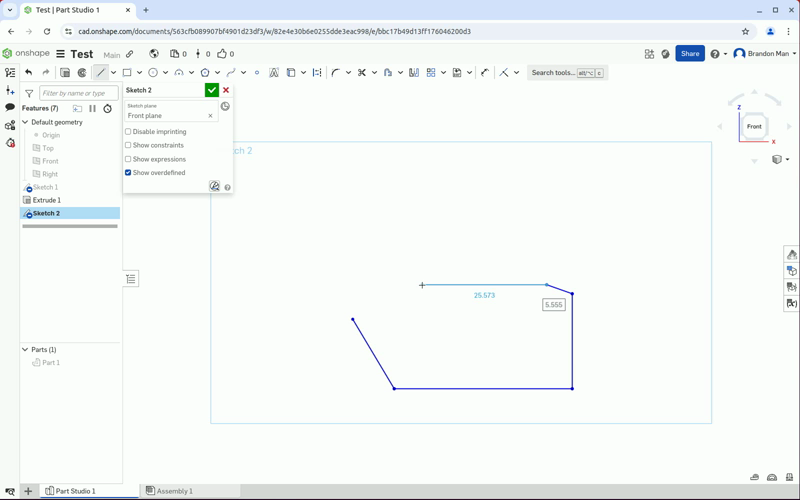
click(422, 284)
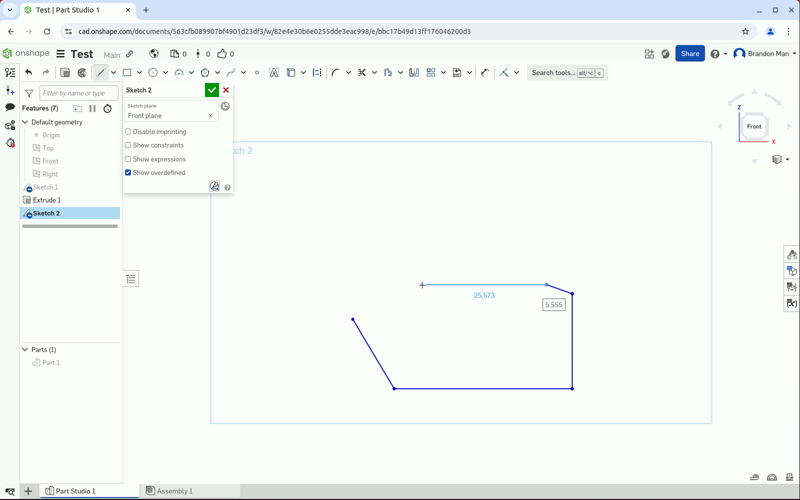
key_up(shift)
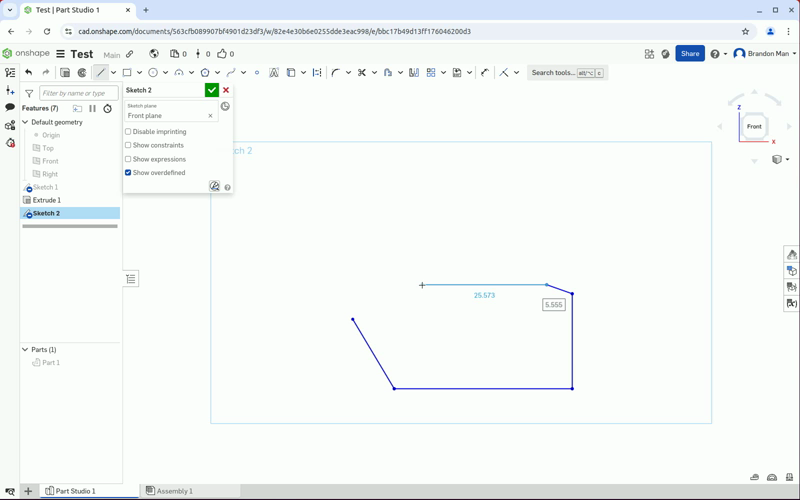
key_down(shift)
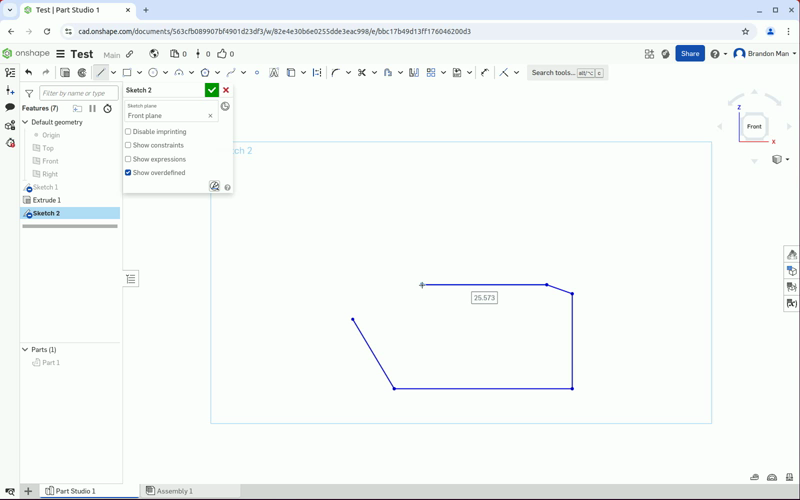
mouse_move(452, 284)
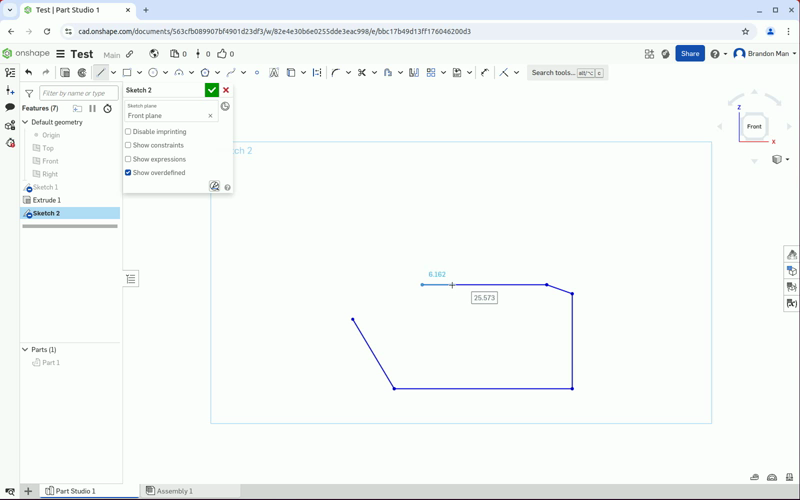
mouse_move(422, 238)
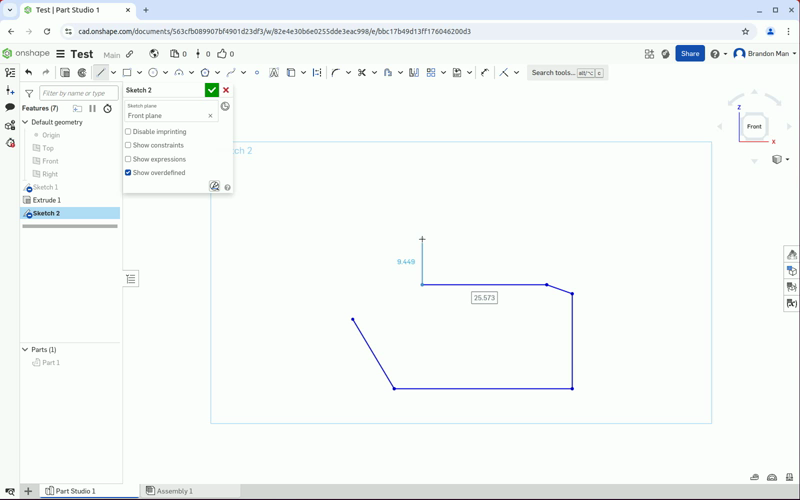
click(422, 238)
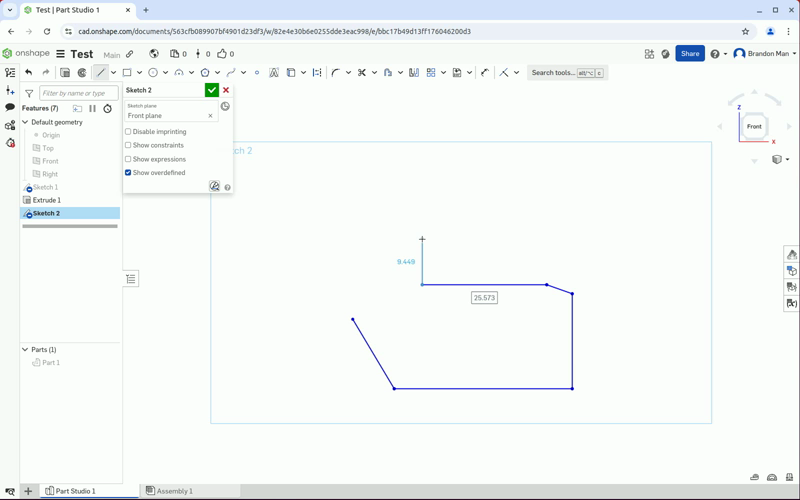
key_up(shift)
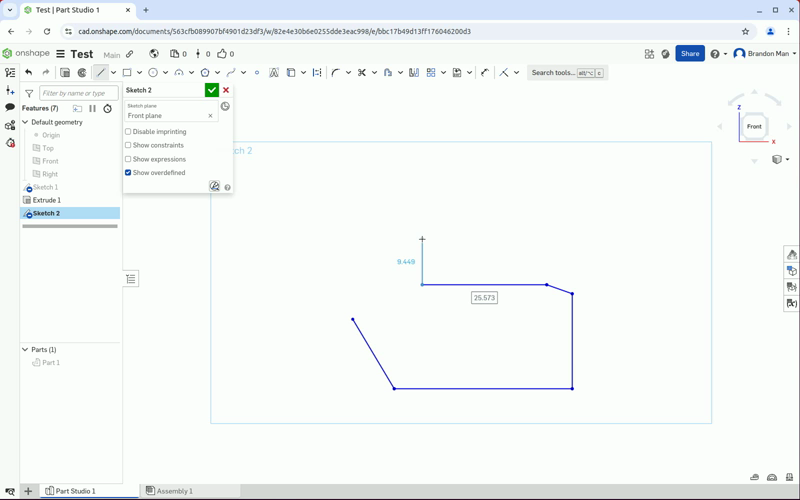
key_down(shift)
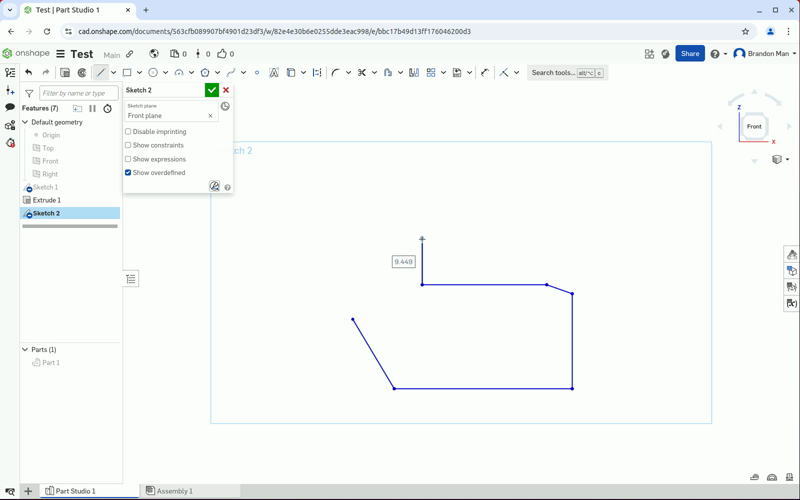
mouse_move(452, 238)
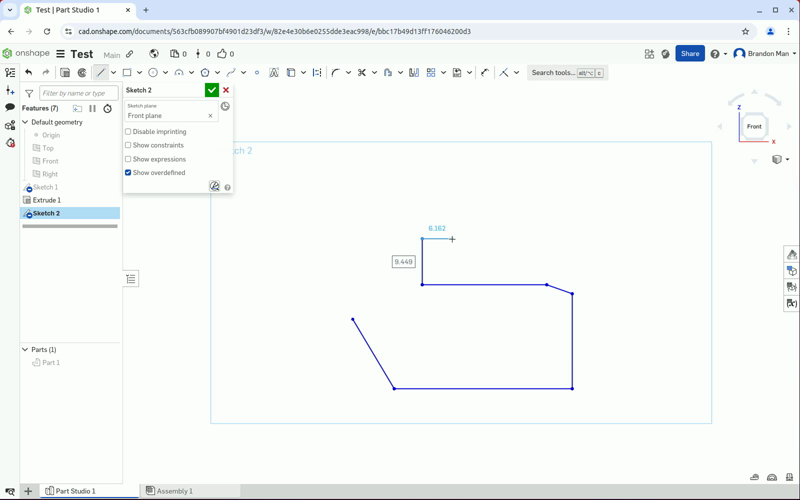
mouse_move(410, 229)
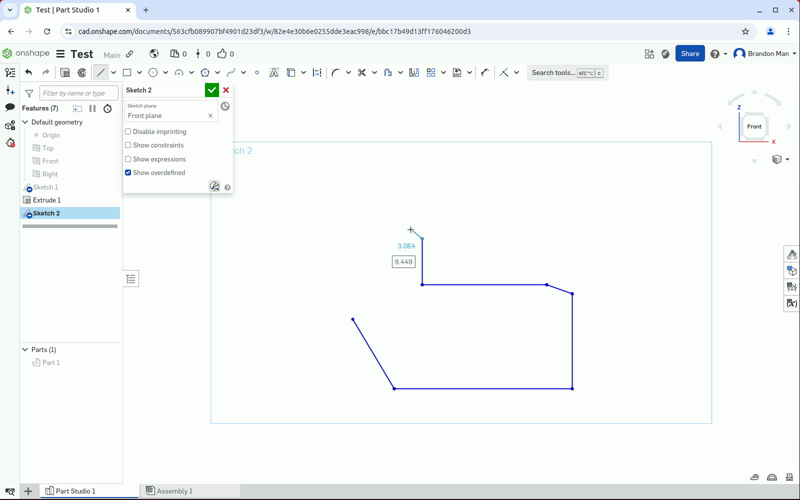
click(410, 229)
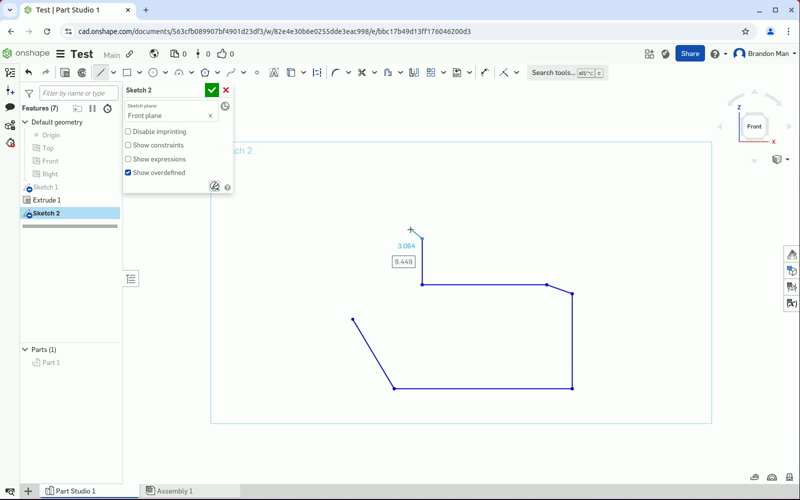
key_up(shift)
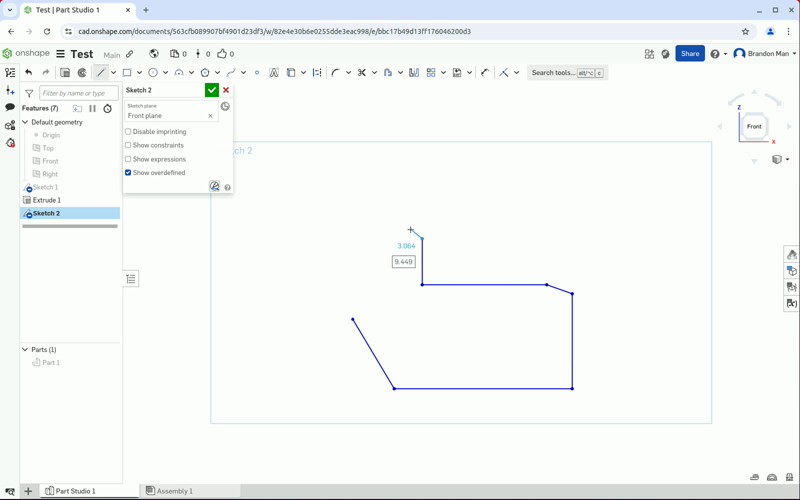
key_down(shift)
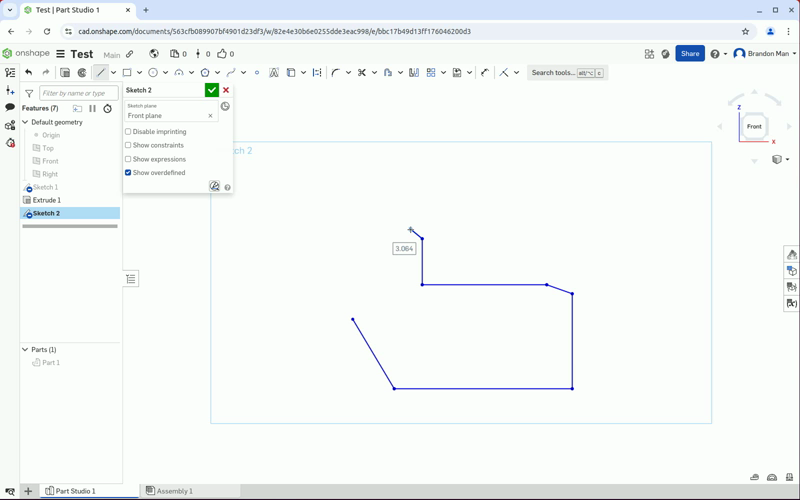
mouse_move(440, 229)
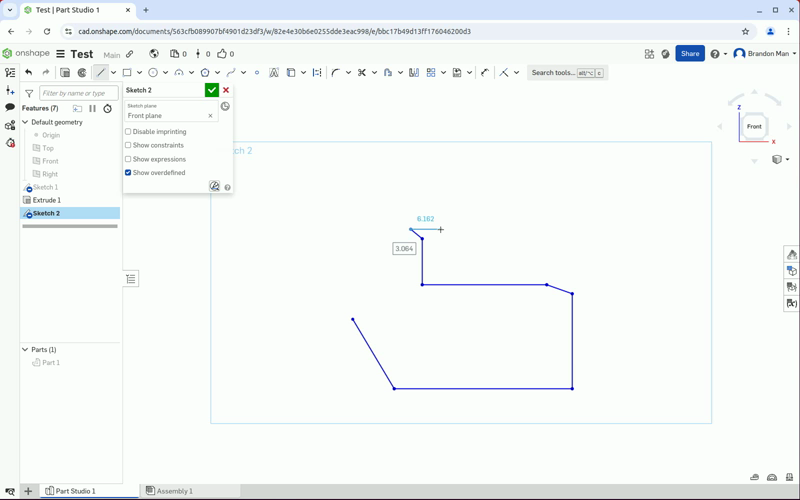
mouse_move(362, 229)
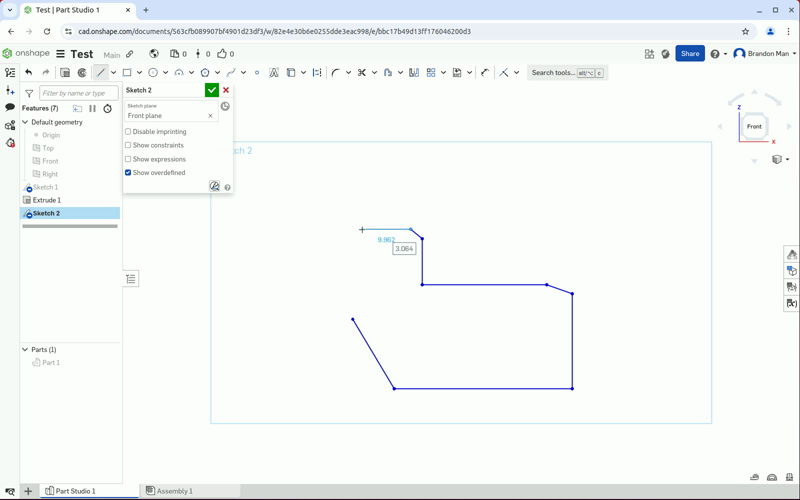
click(362, 229)
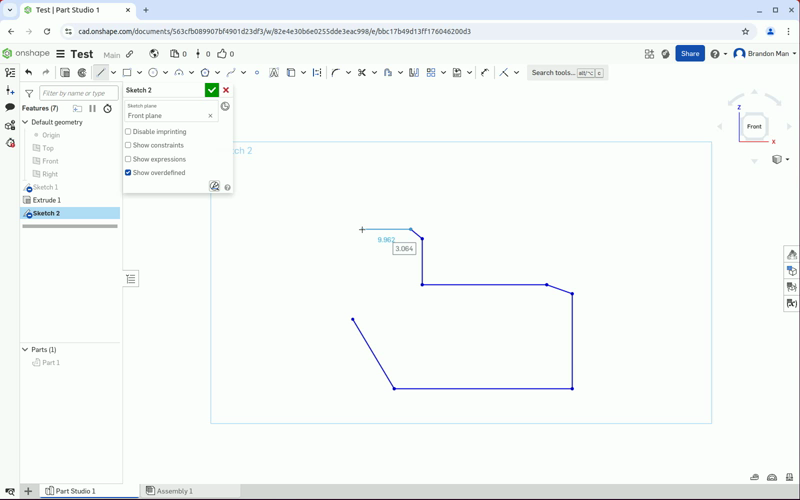
key_up(shift)
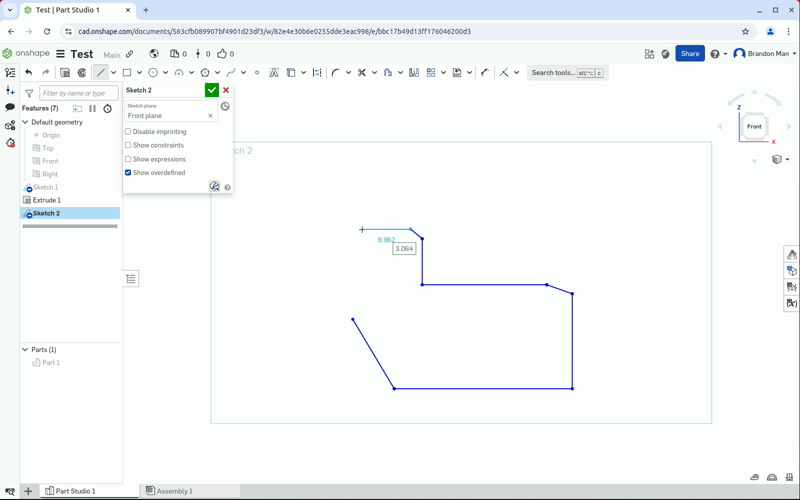
key_down(shift)
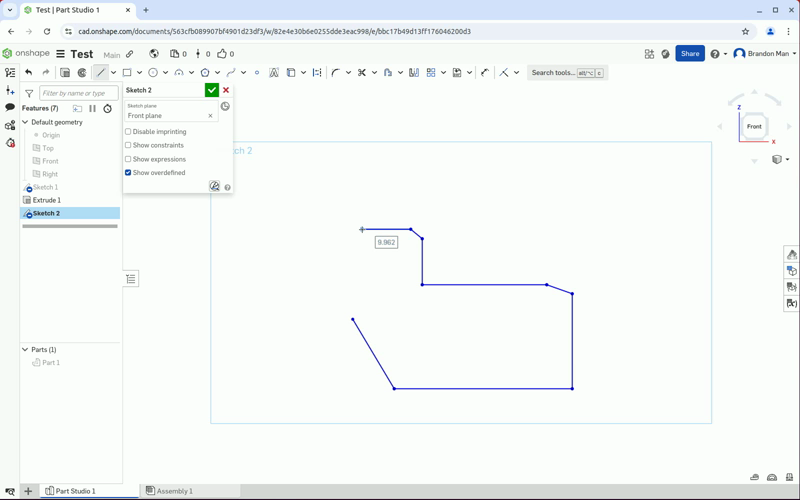
mouse_move(392, 229)
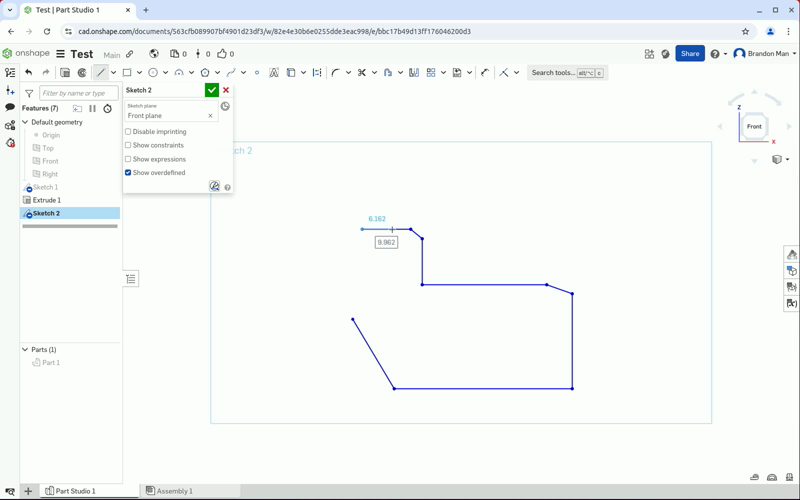
mouse_move(352, 238)
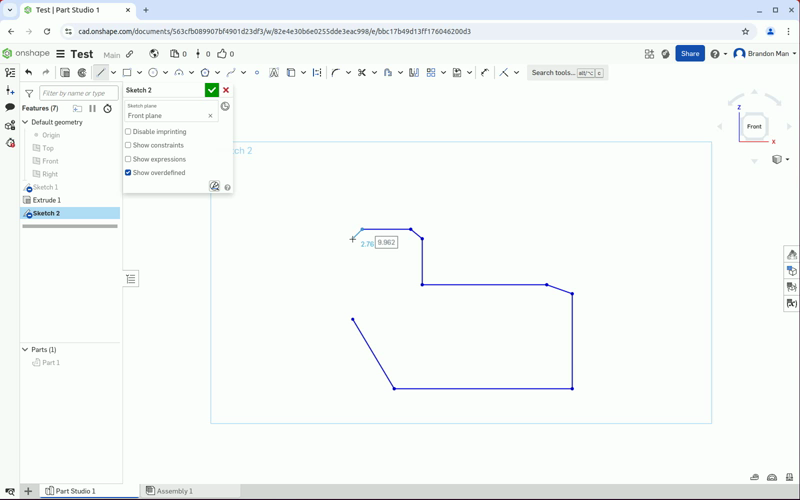
click(352, 238)
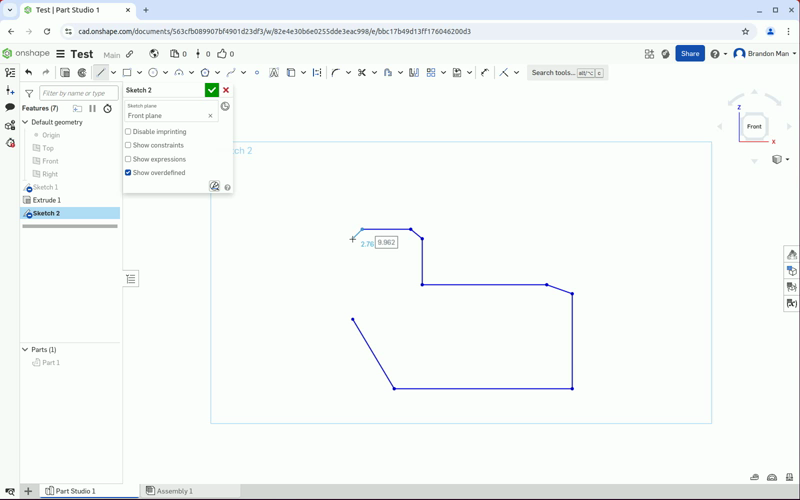
key_up(shift)
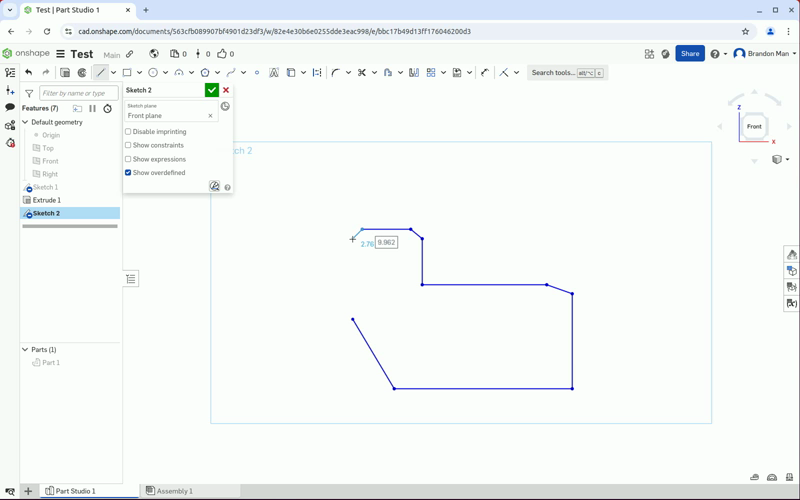
key_down(shift)
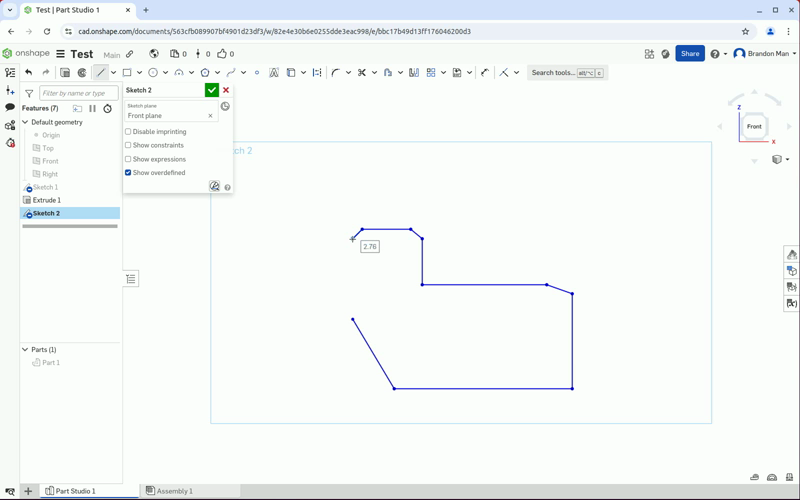
mouse_move(352, 319)
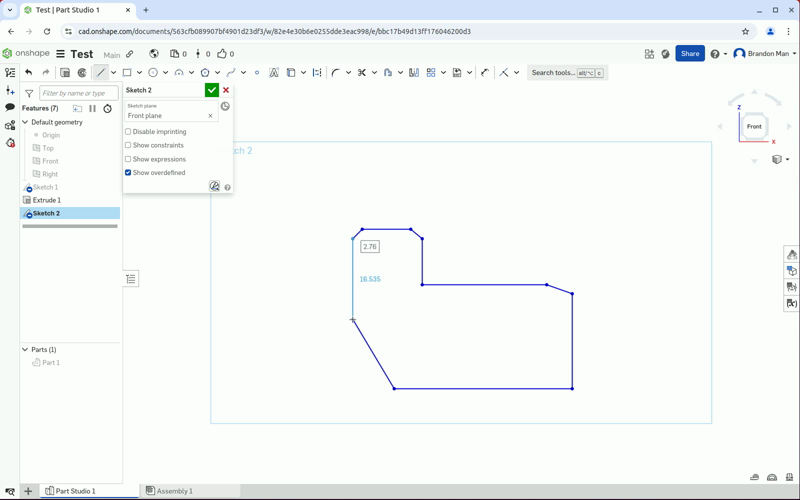
key_up(shift)
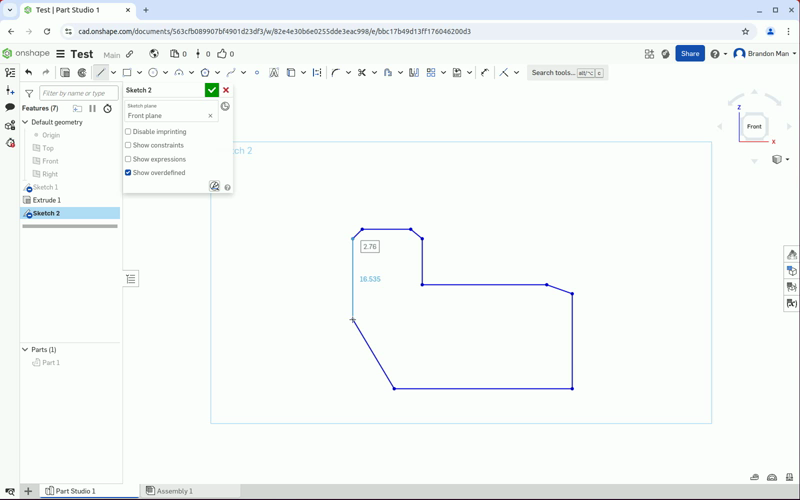
click(352, 319)
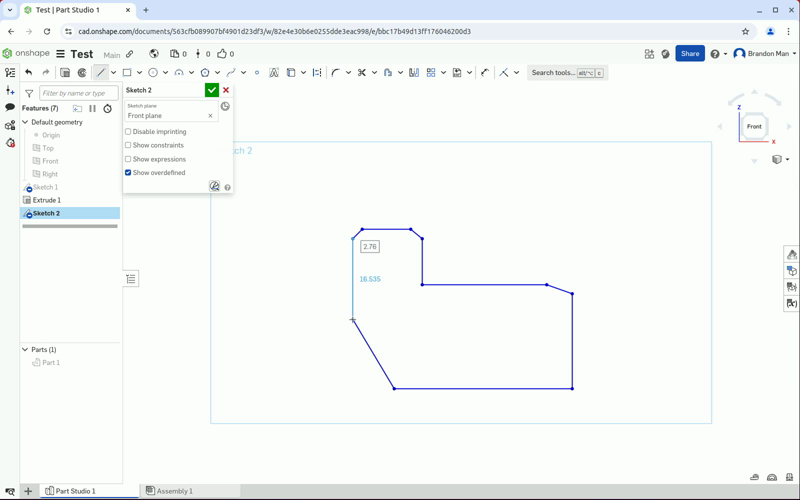
key(esc)
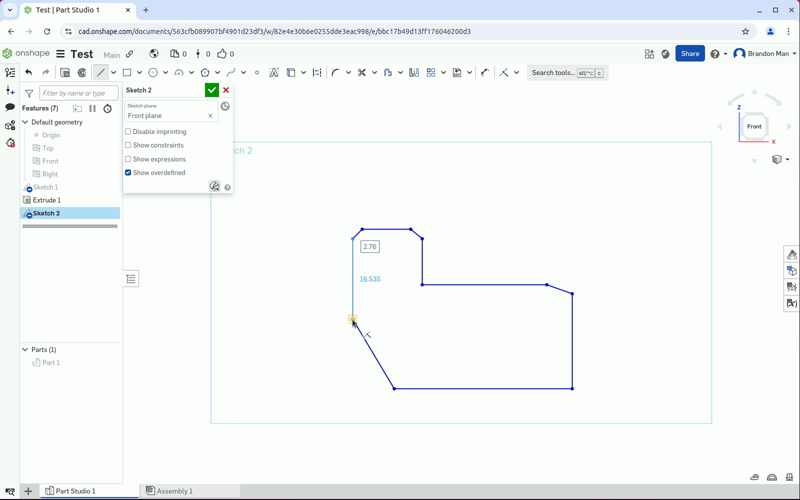
mouse_move(443, 308)
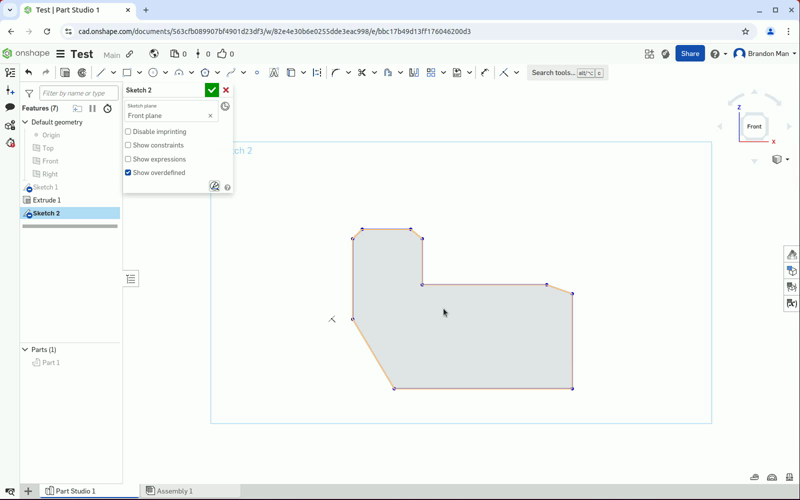
click(443, 308)
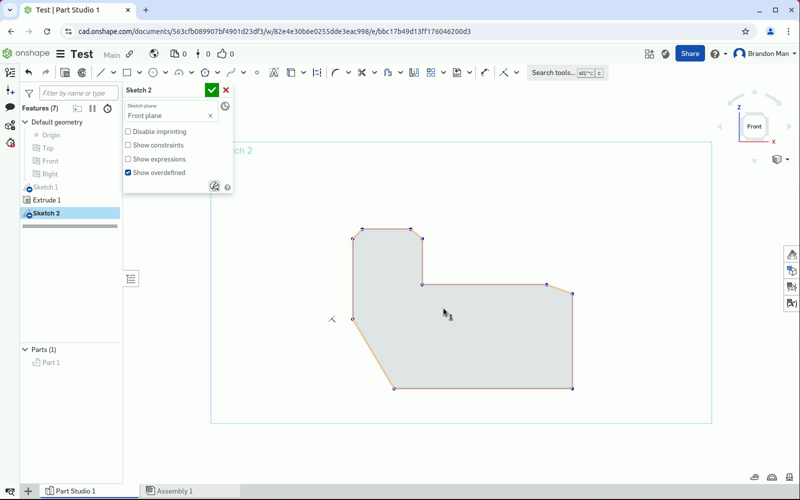
mouse_move(73, 352)
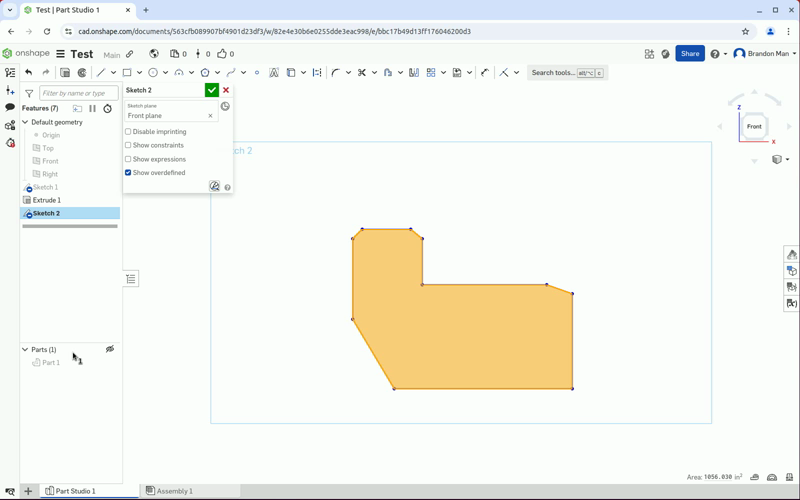
key(shift+y)
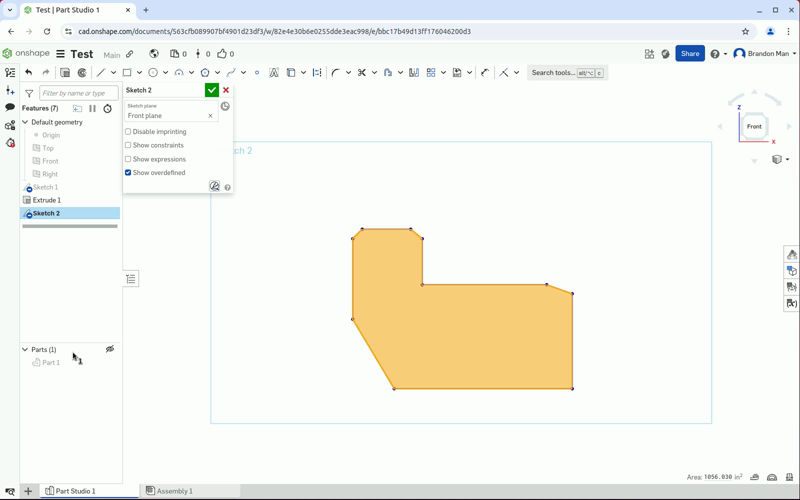
key(shift+e)
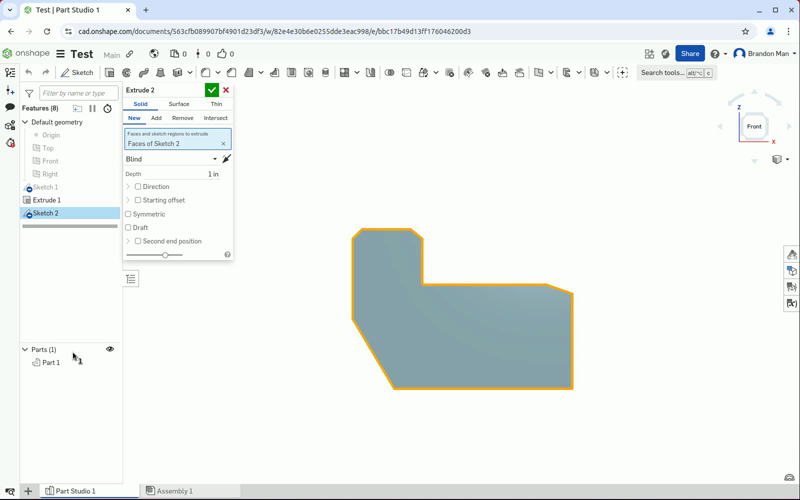
mouse_move(143, 106)
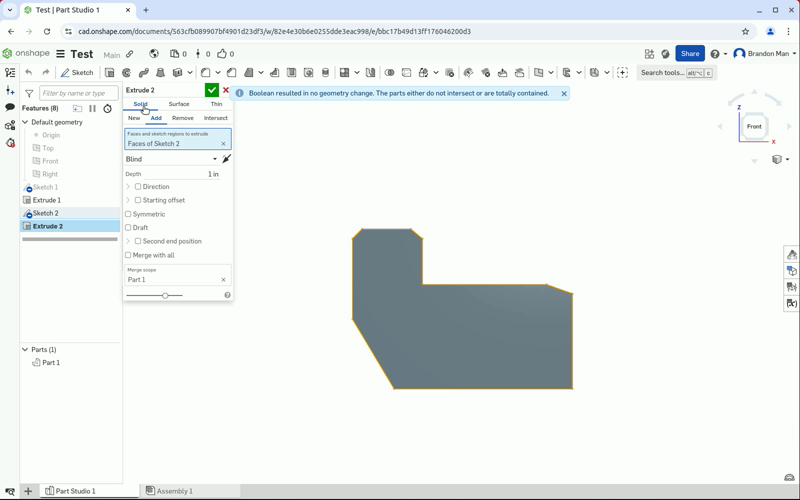
click(143, 106)
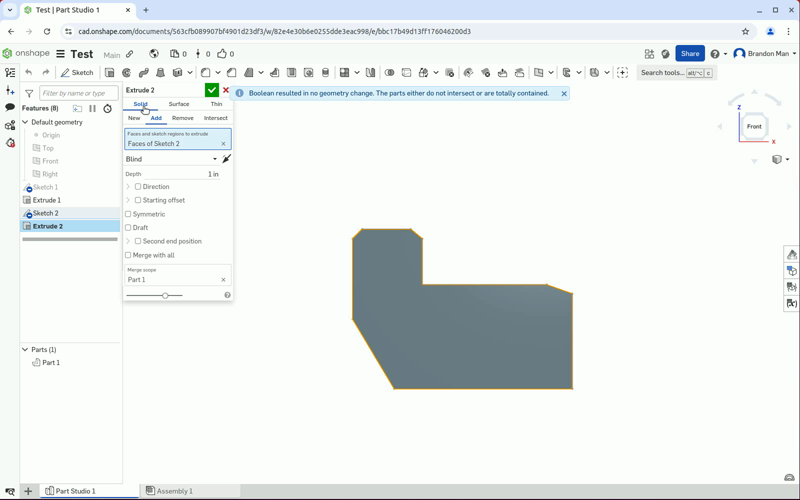
mouse_move(137, 120)
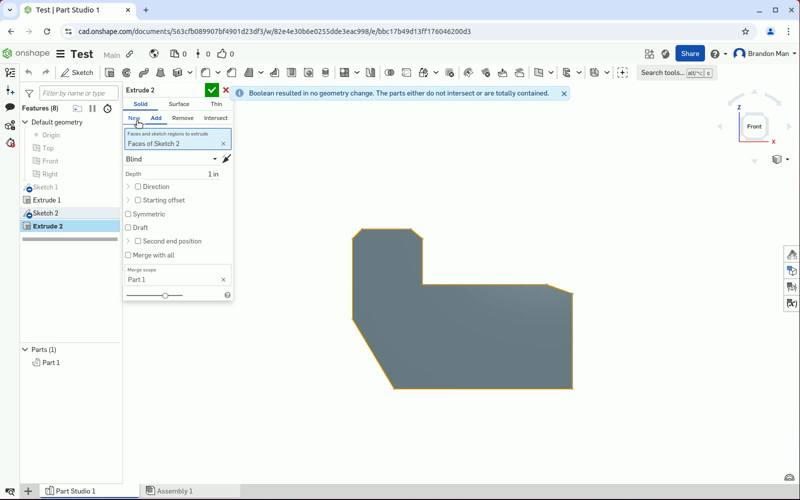
click(137, 120)
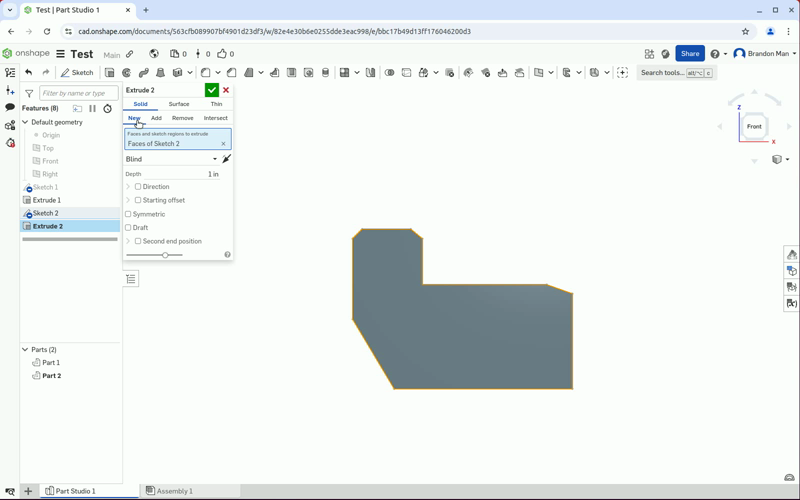
key(tab, 4)
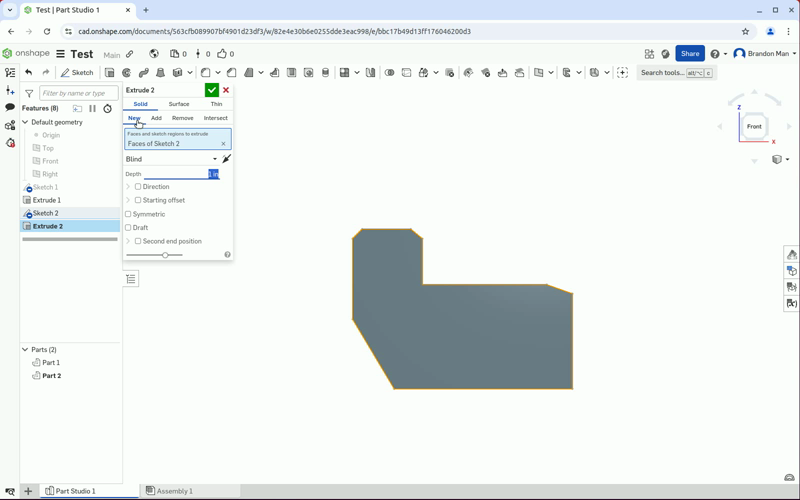
text(3.611)
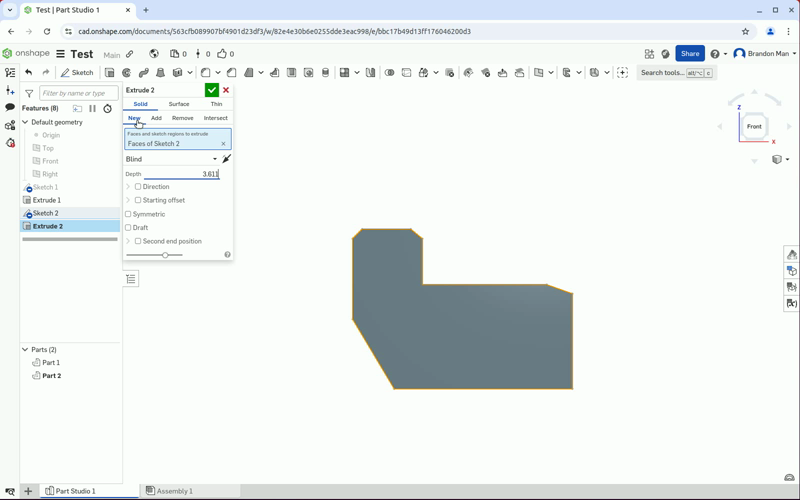
key(enter)
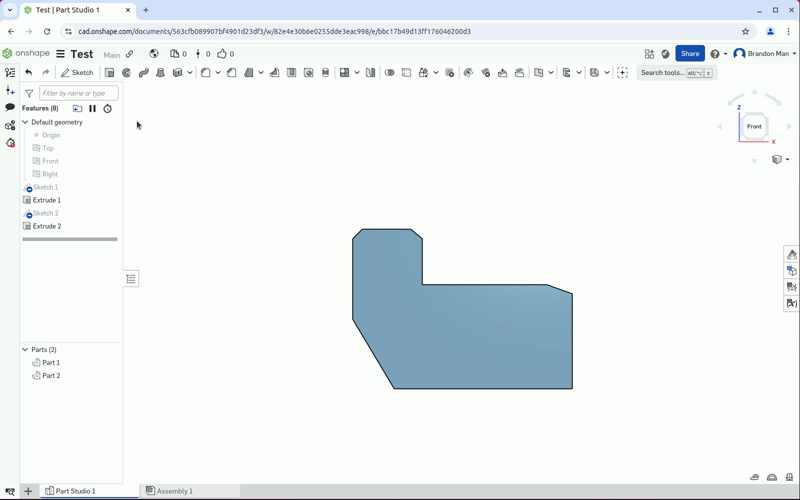
key(shift+h)
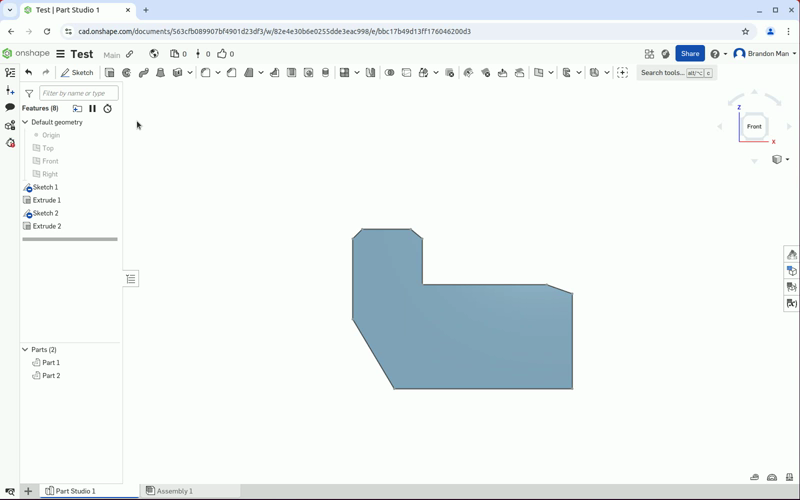
key(shift+h)
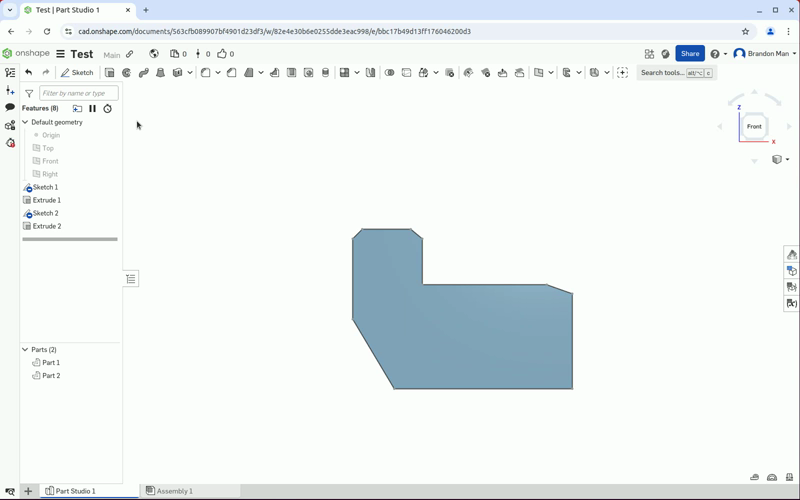
key(shift+7)
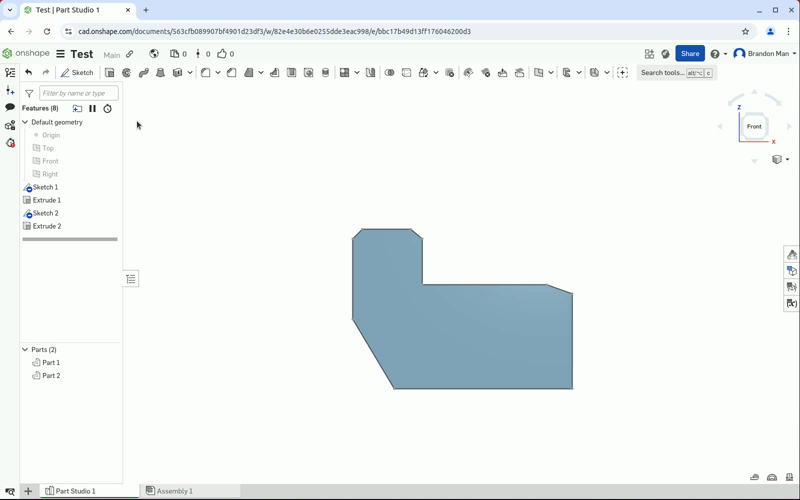
key(left, 2)
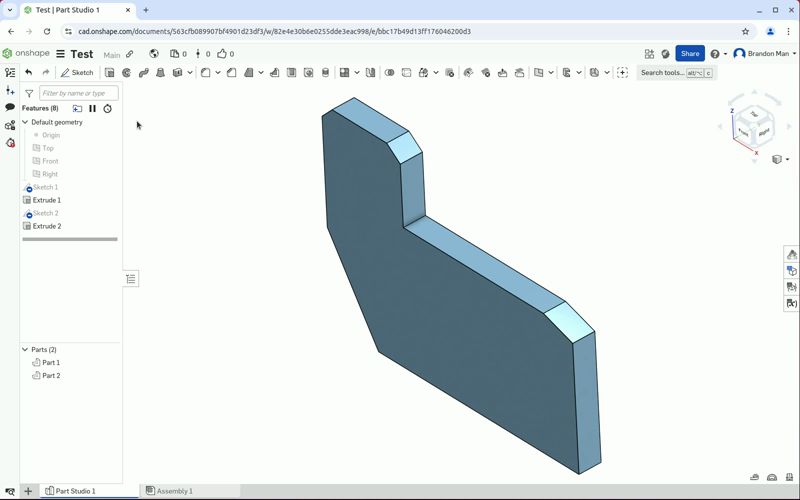
key(down, 2)
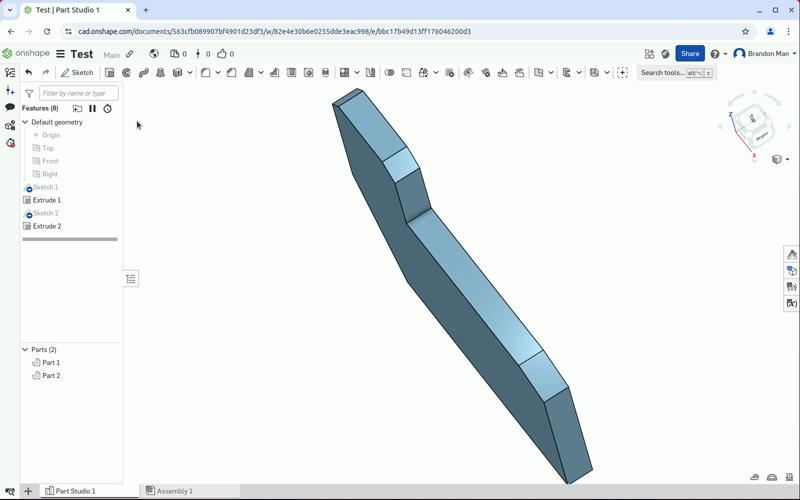
key(up, 2)
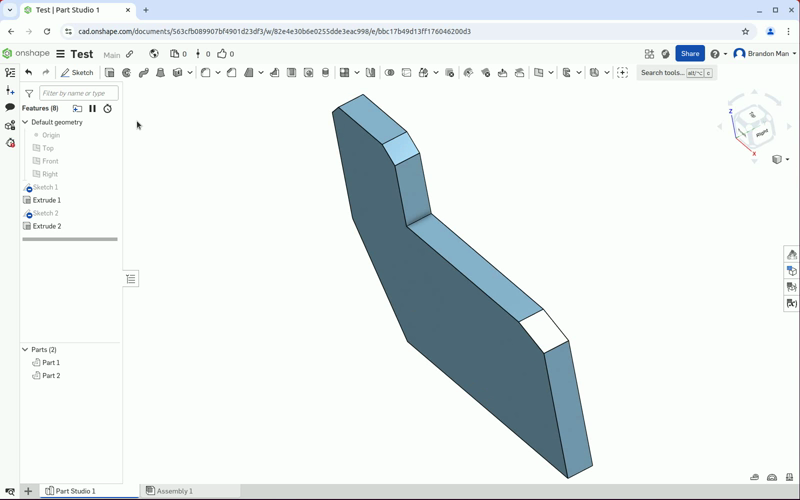
key(right, 2)
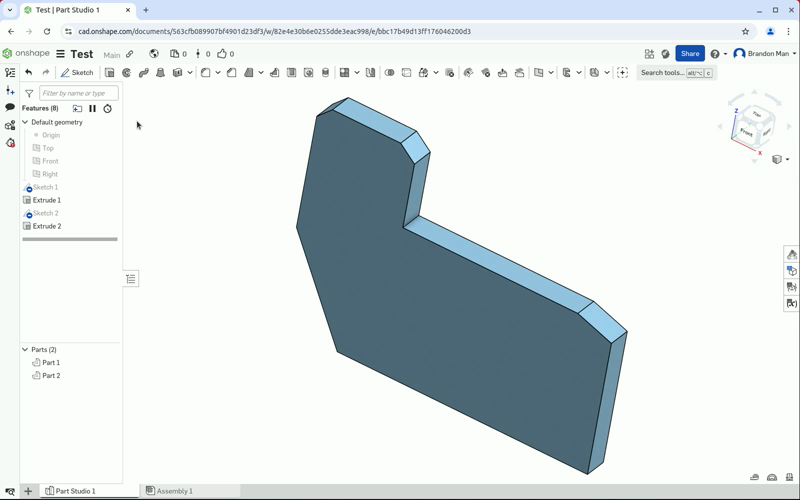
mouse_move(73, 189)
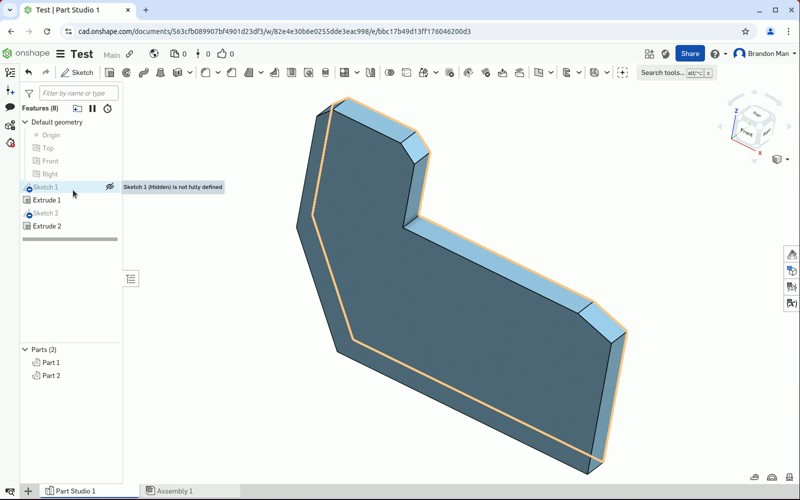
click(73, 189)